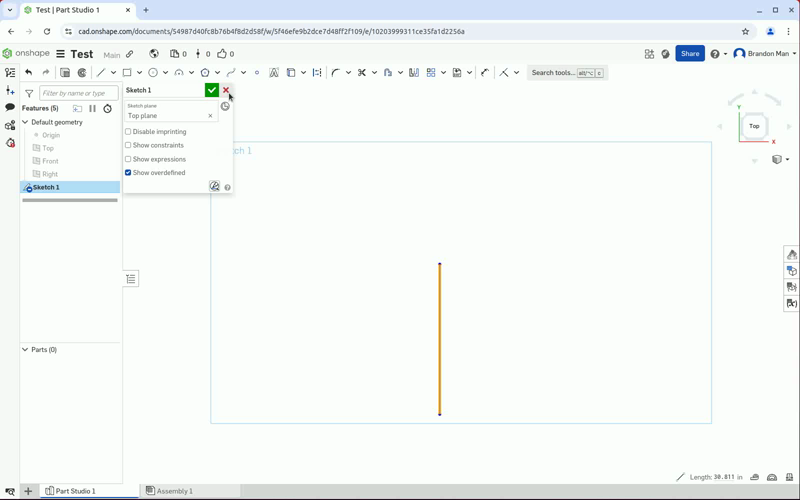
key(shift+h)
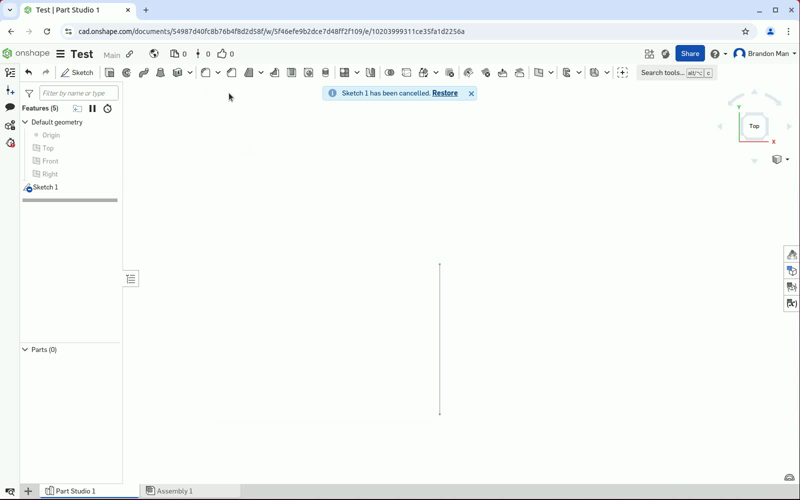
key(shift+s)
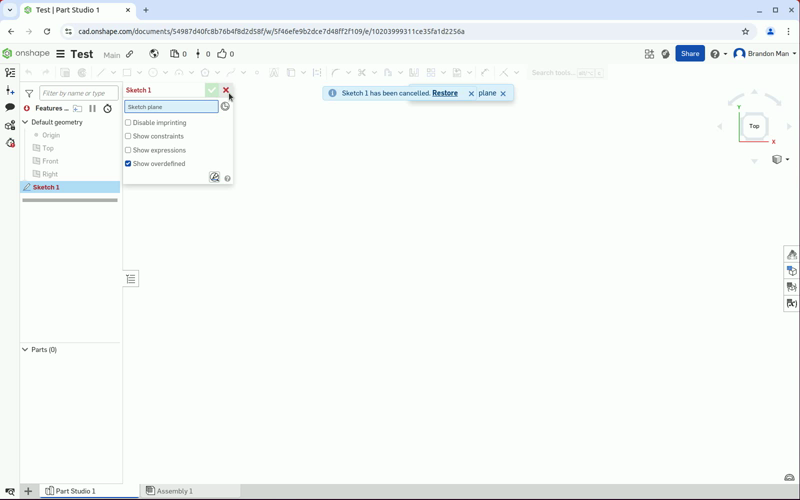
mouse_move(73, 150)
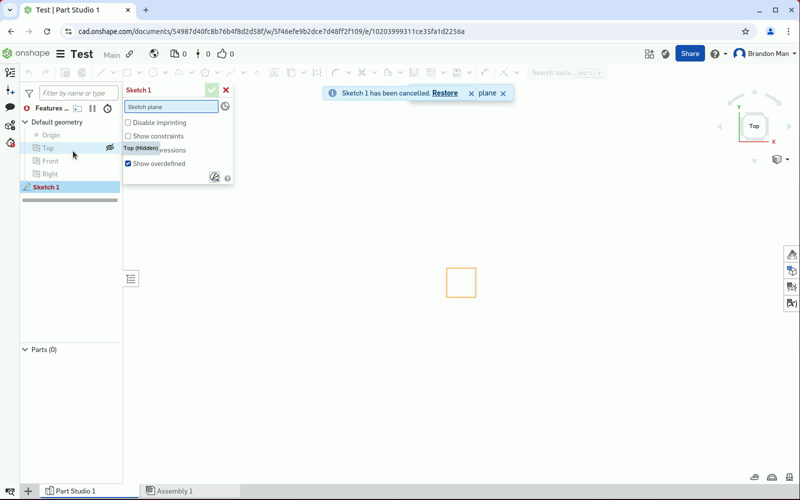
click(73, 150)
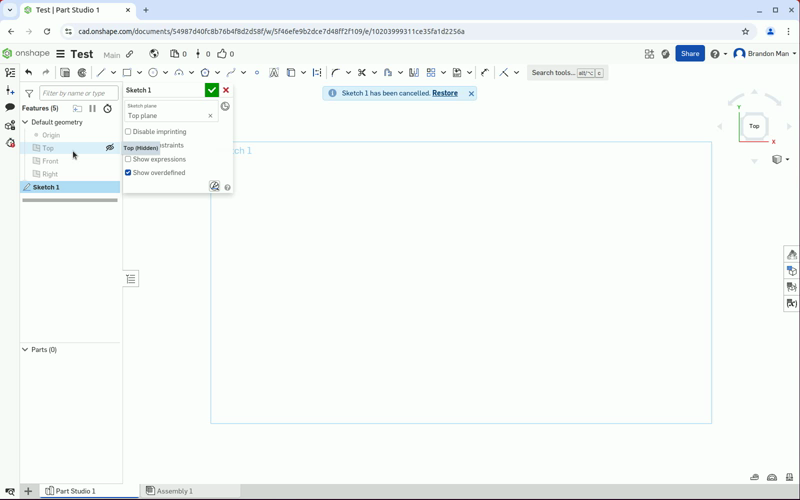
mouse_move(73, 352)
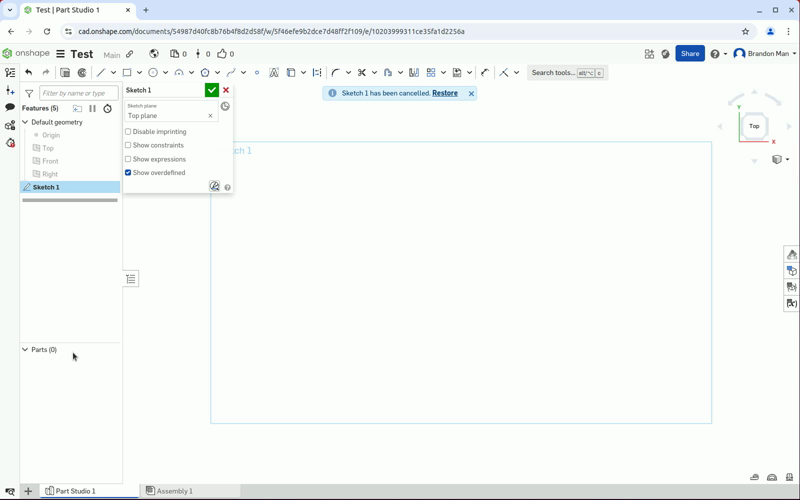
key(y)
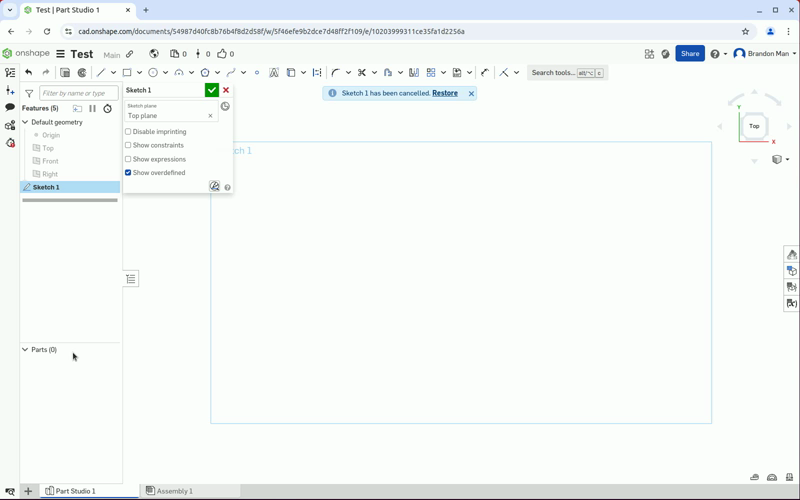
key(l)
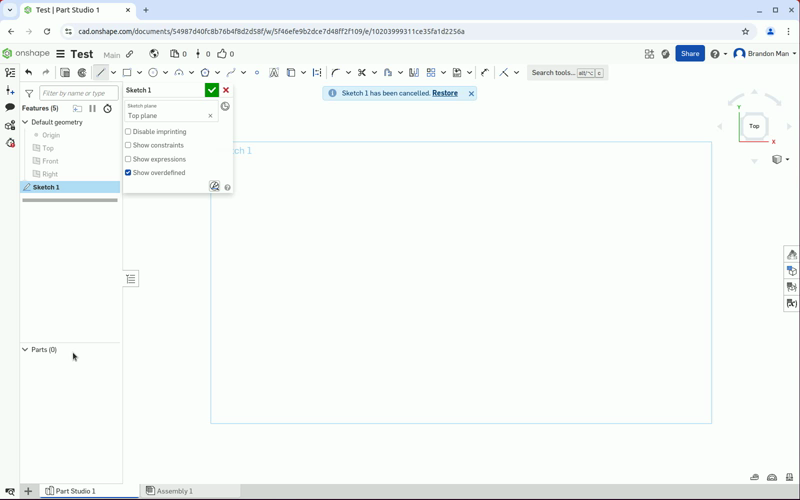
key_down(shift)
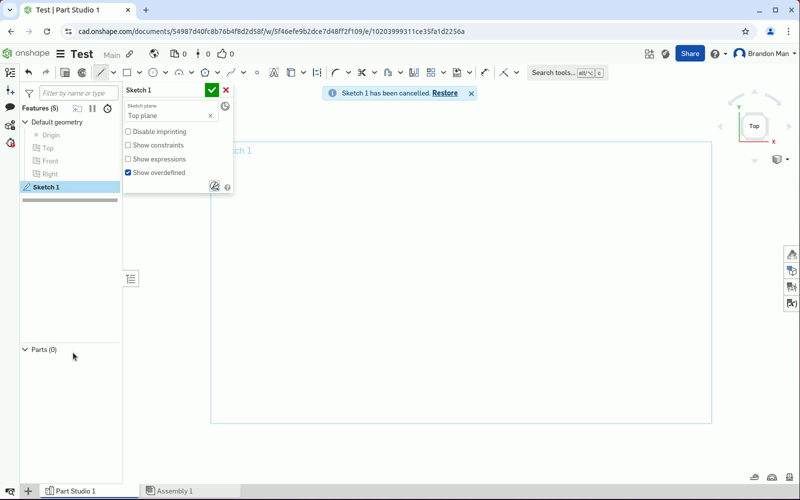
mouse_move(348, 325)
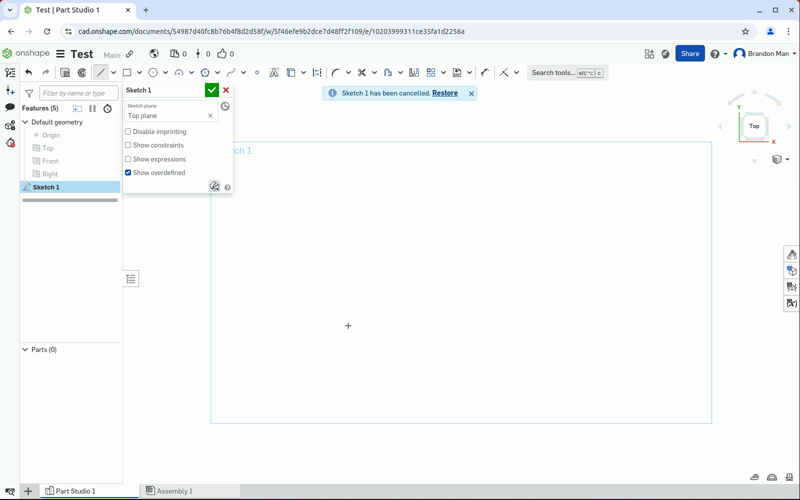
click(348, 325)
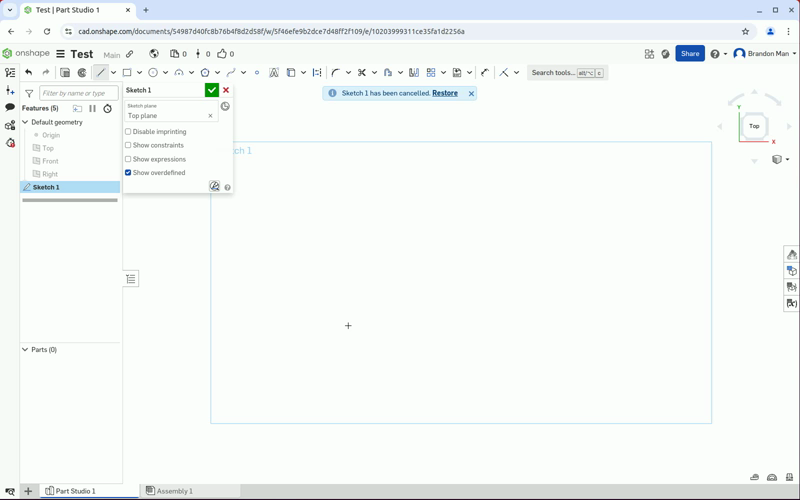
key_up(shift)
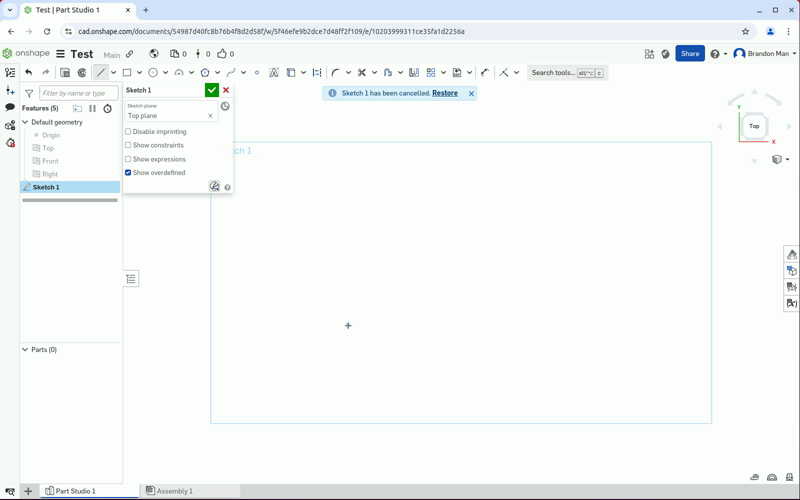
key_down(shift)
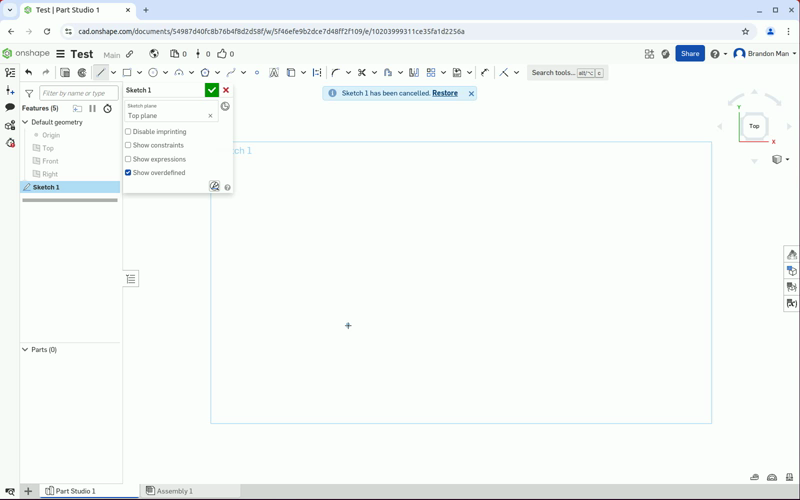
mouse_move(515, 325)
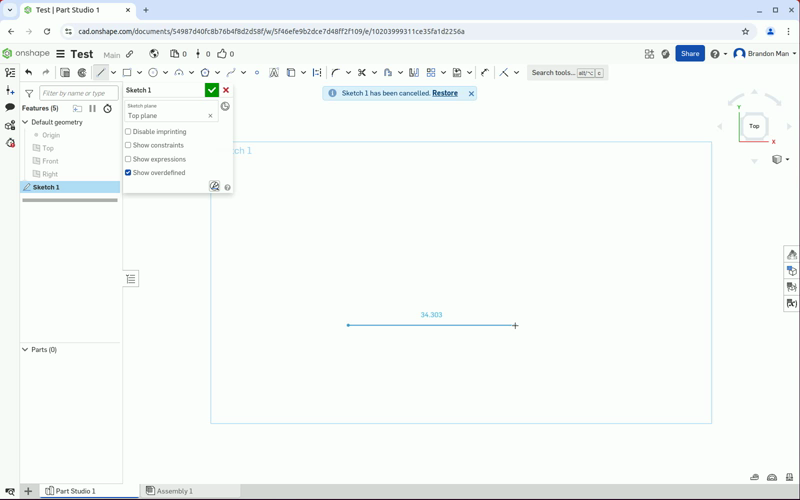
click(515, 325)
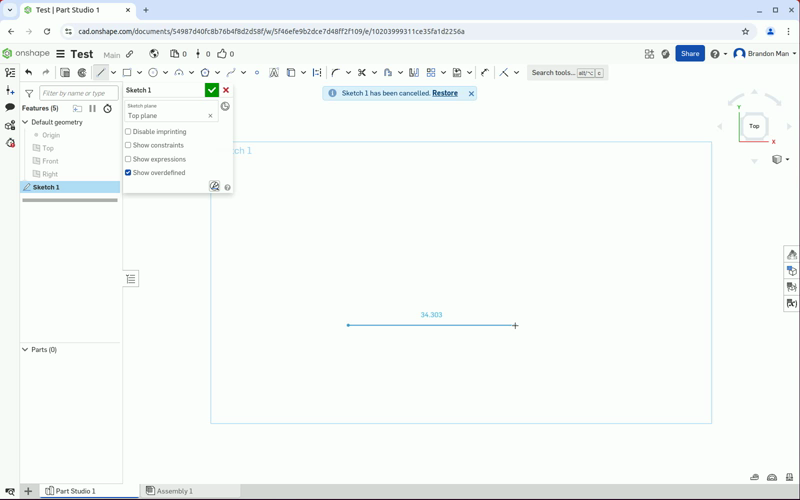
key_up(shift)
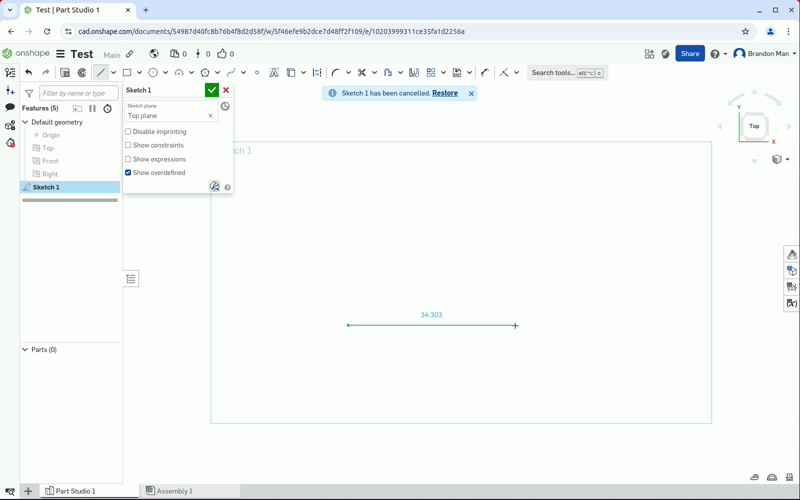
key_down(shift)
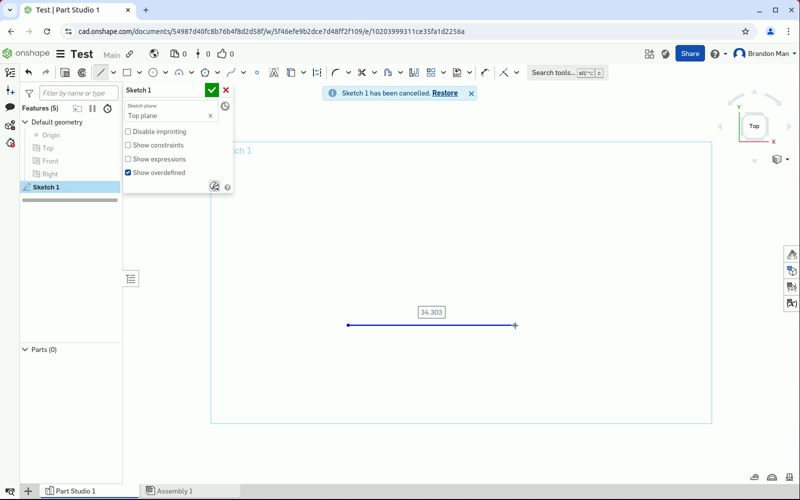
mouse_move(515, 223)
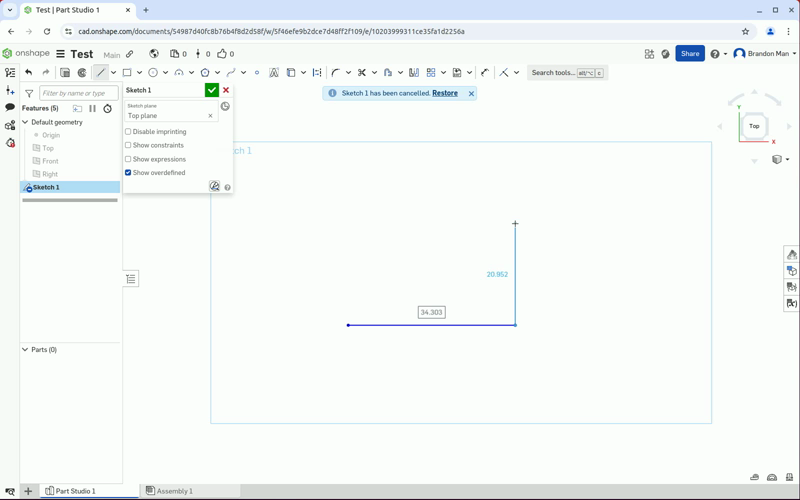
click(515, 223)
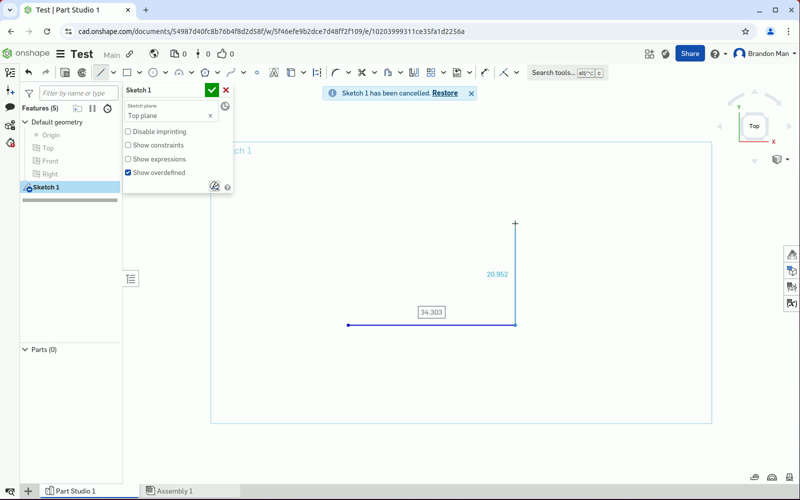
key_up(shift)
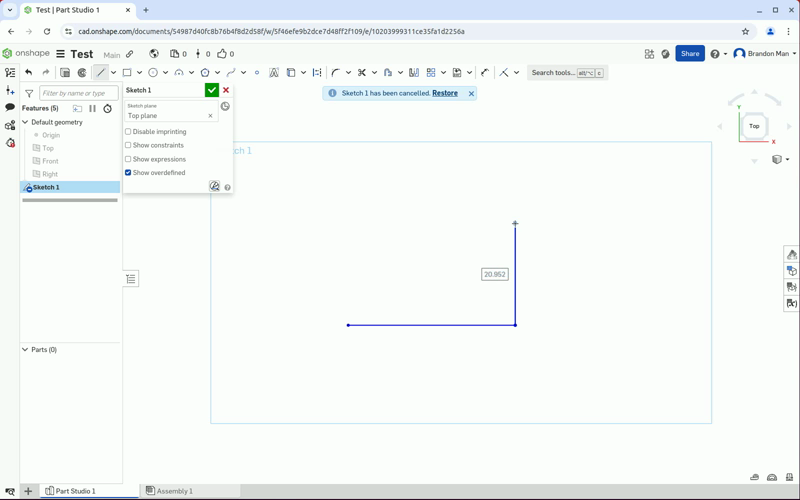
key_down(shift)
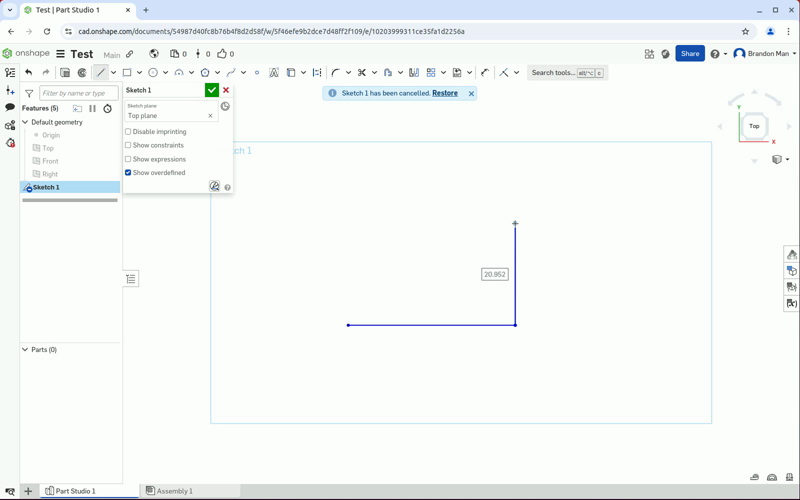
mouse_move(348, 223)
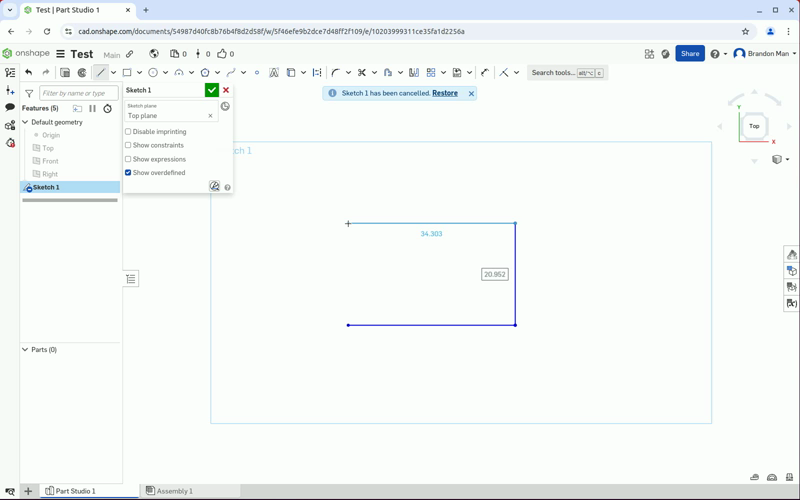
click(348, 223)
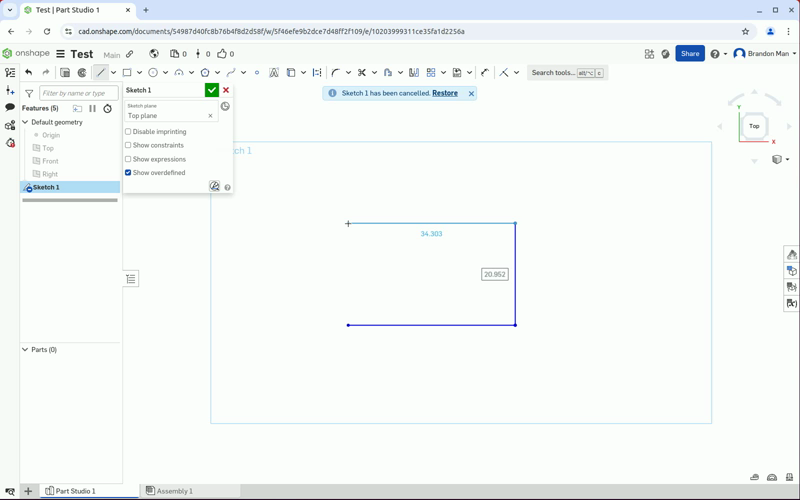
key_up(shift)
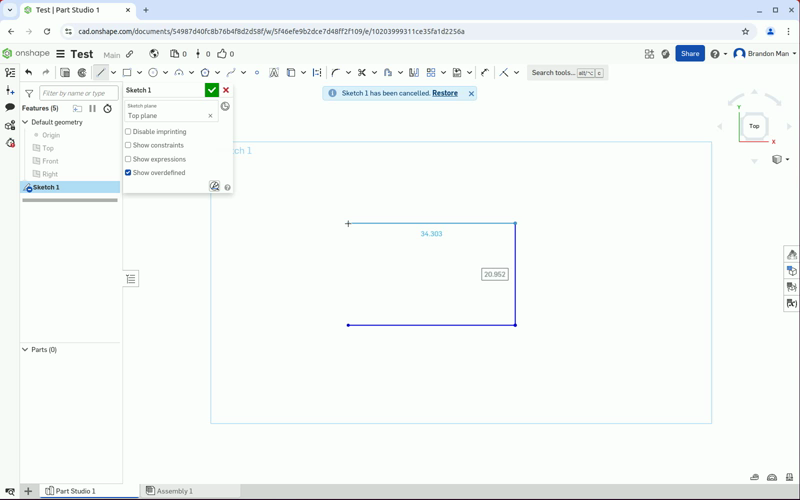
key_down(shift)
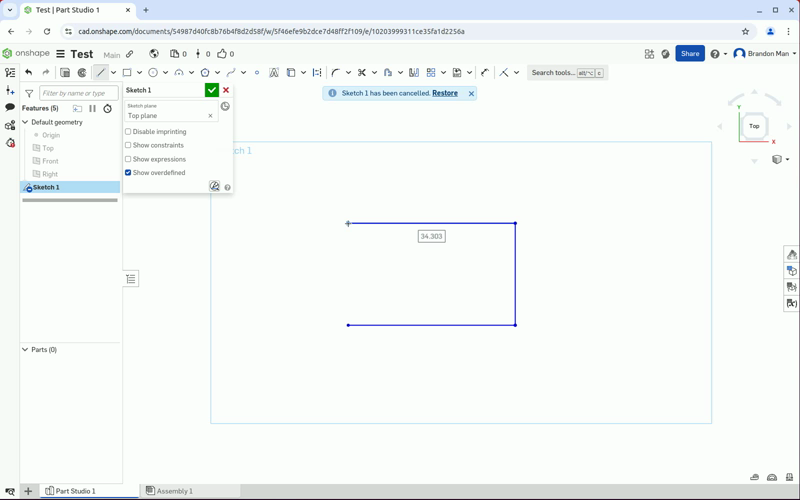
mouse_move(348, 325)
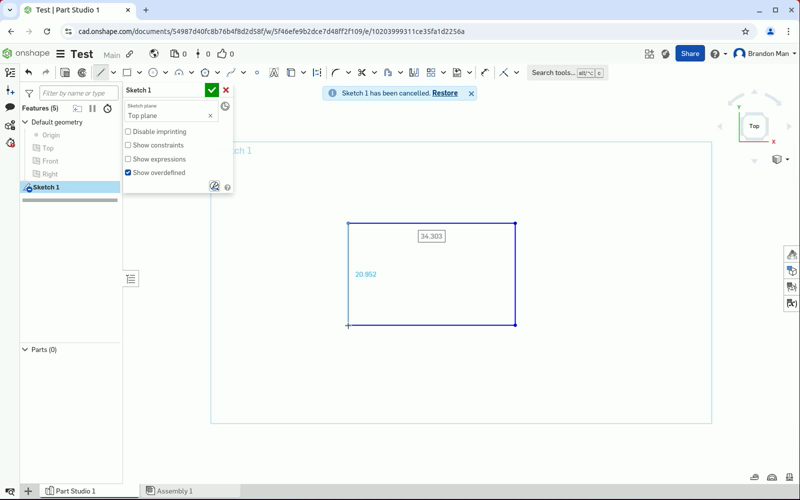
key_up(shift)
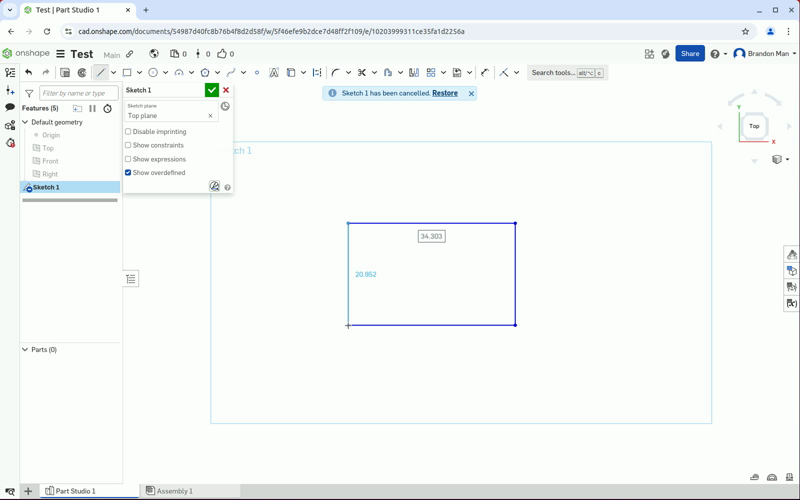
click(348, 325)
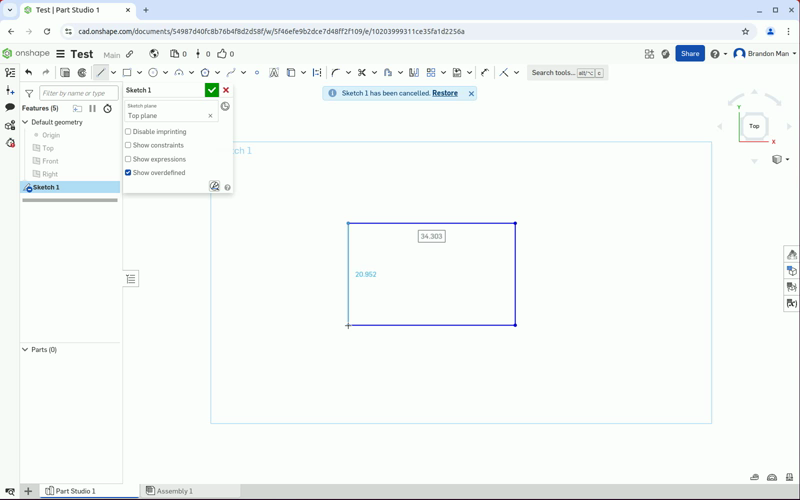
key(esc)
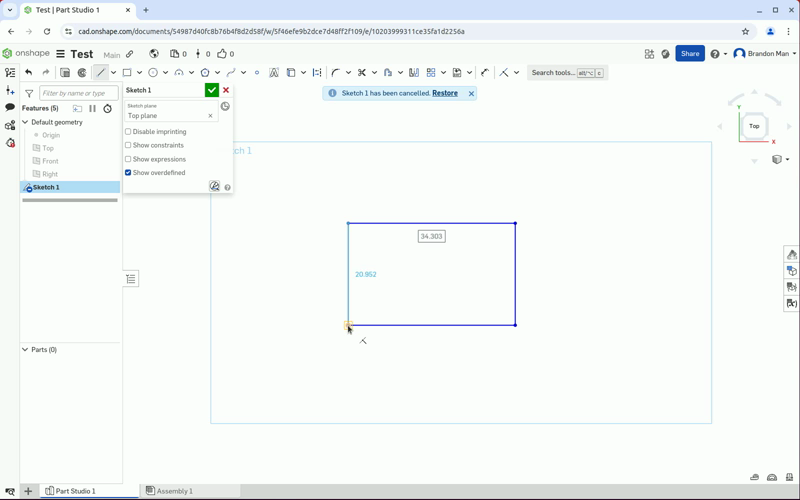
mouse_move(431, 293)
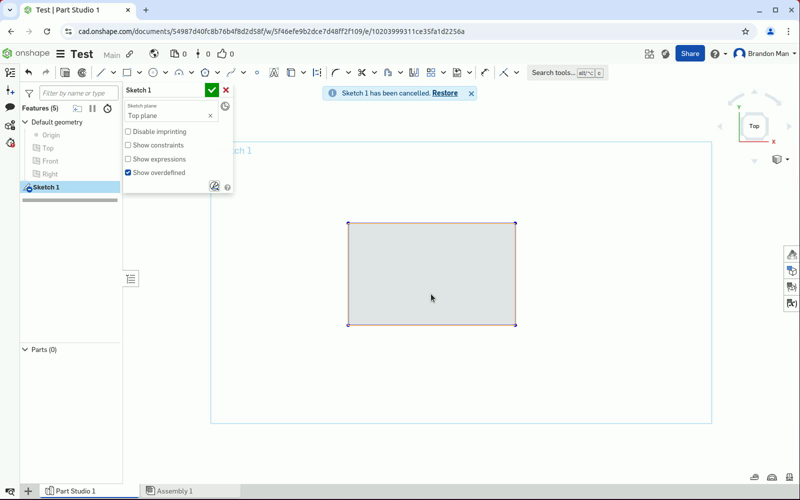
click(431, 293)
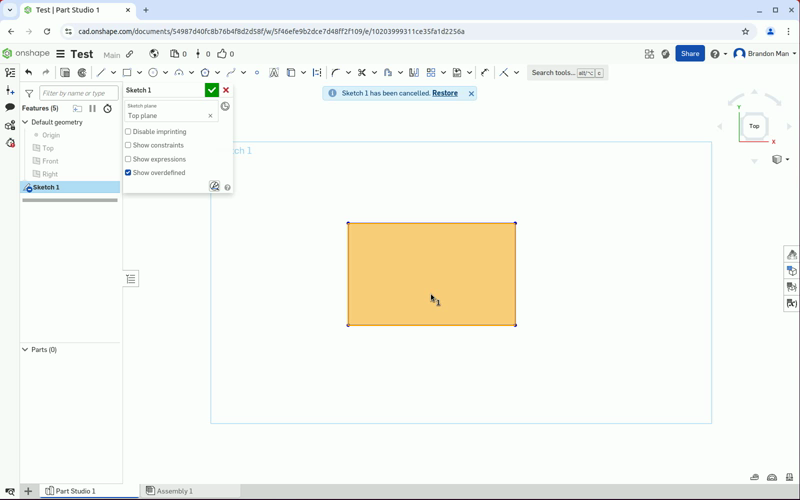
mouse_move(73, 352)
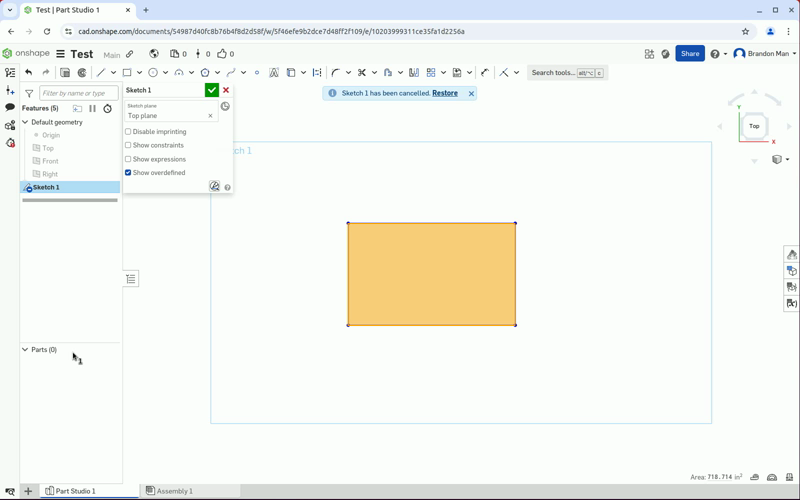
key(shift+y)
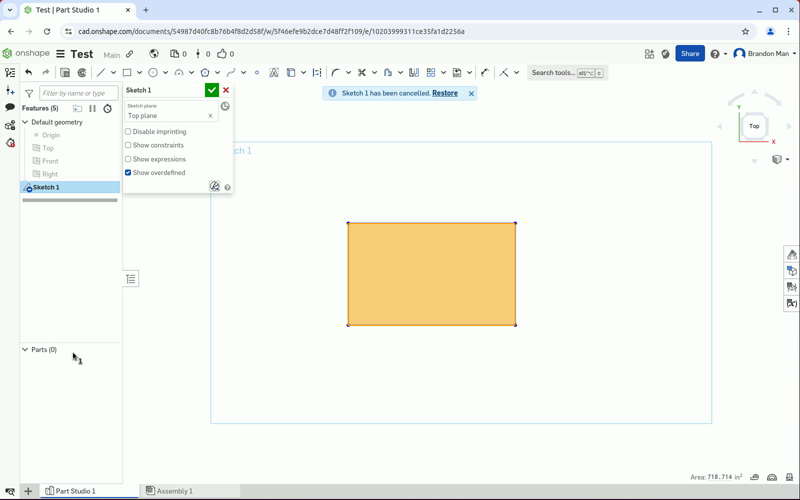
key(shift+e)
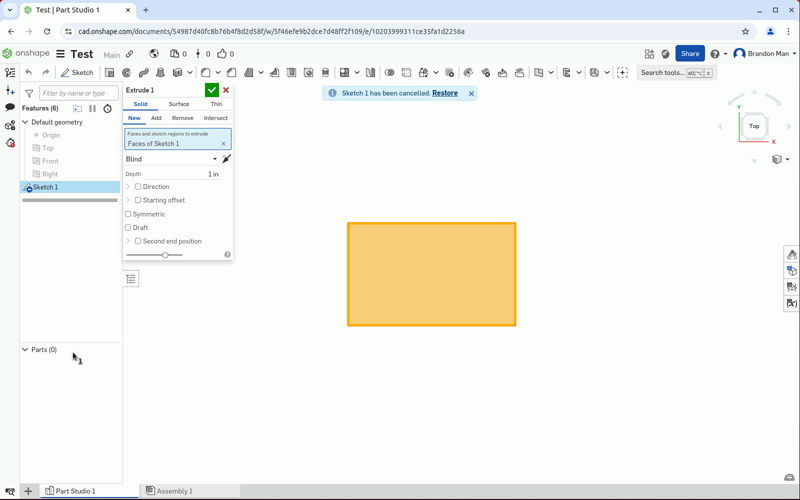
mouse_move(143, 106)
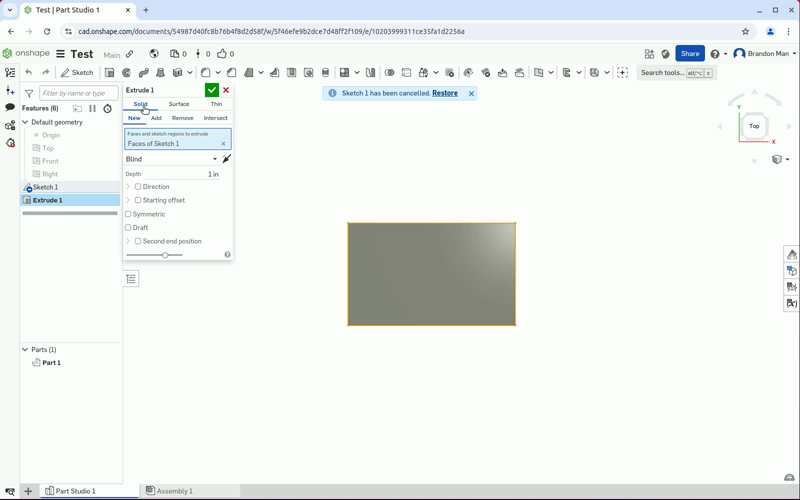
click(143, 106)
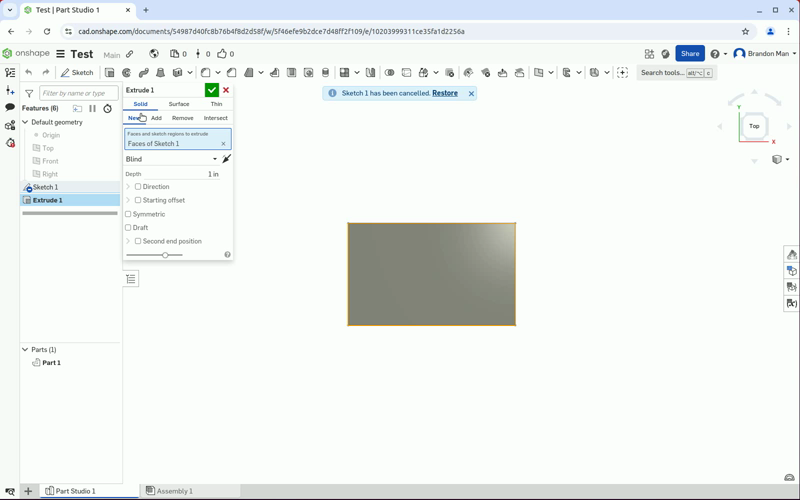
mouse_move(137, 120)
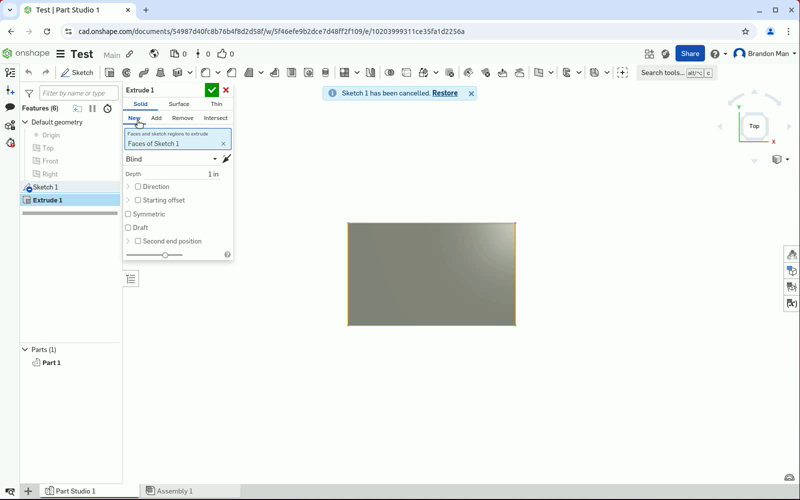
click(137, 120)
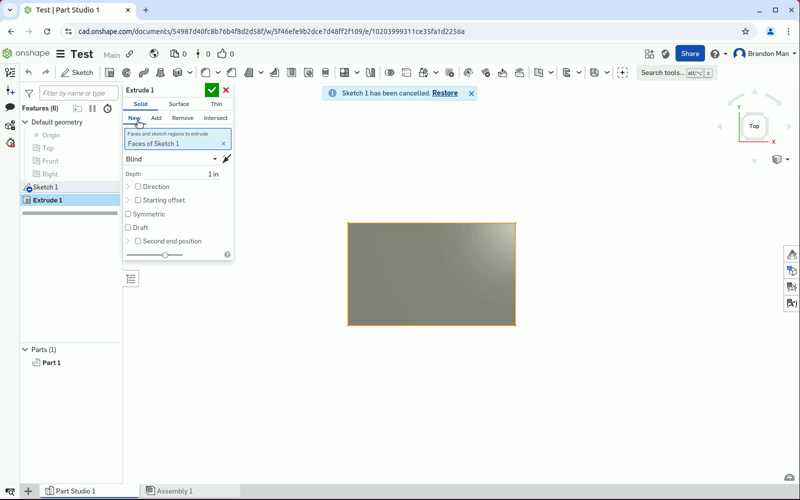
key(tab, 4)
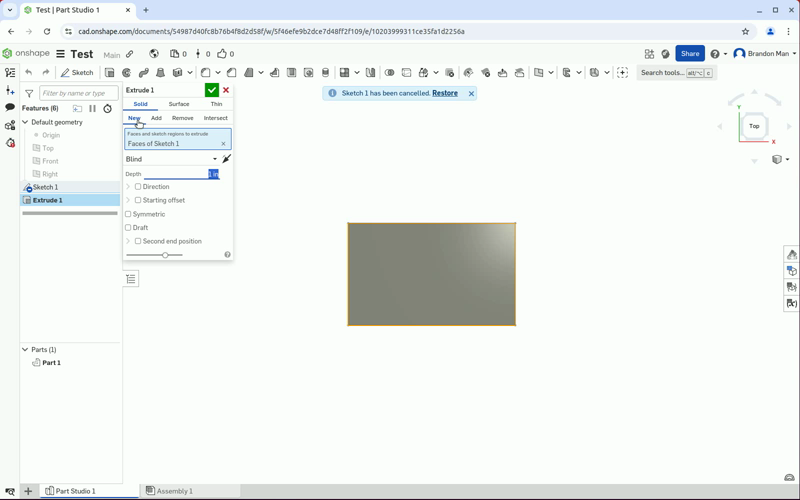
text(9.388)
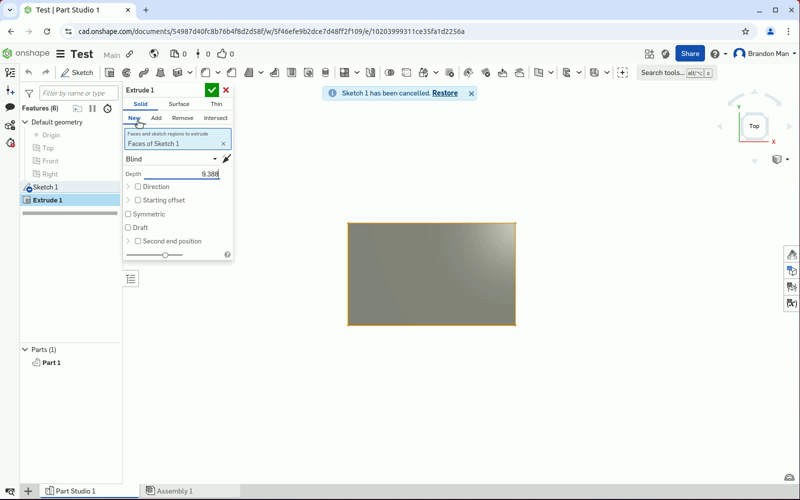
key(enter)
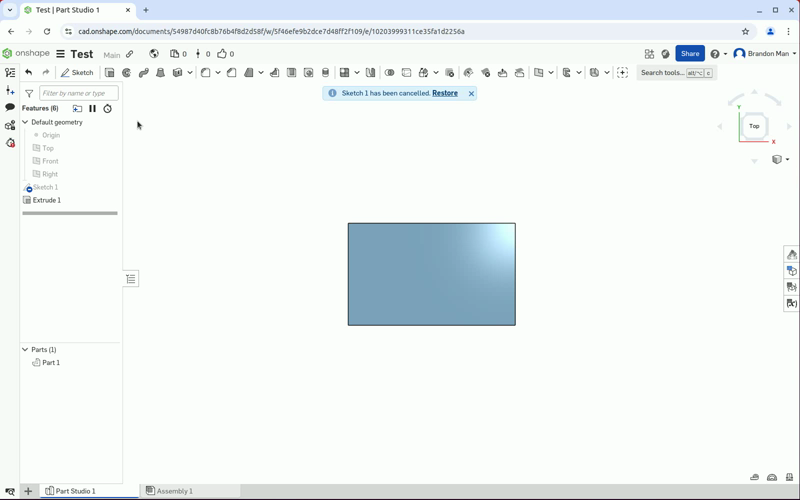
key(shift+h)
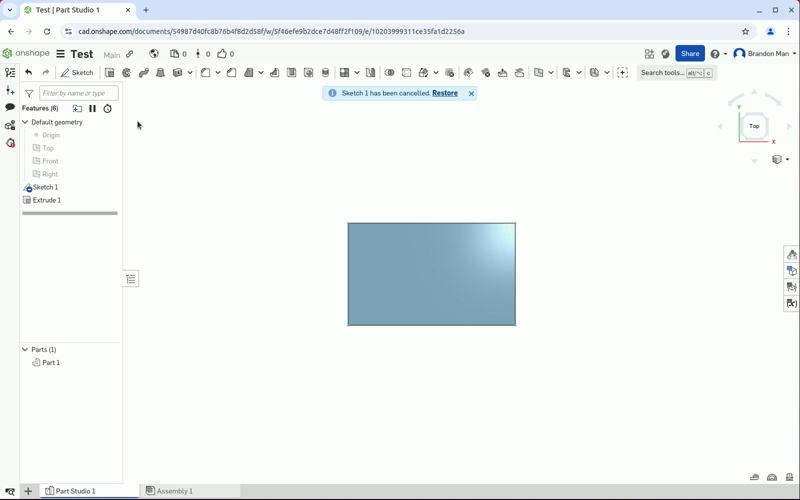
key(shift+h)
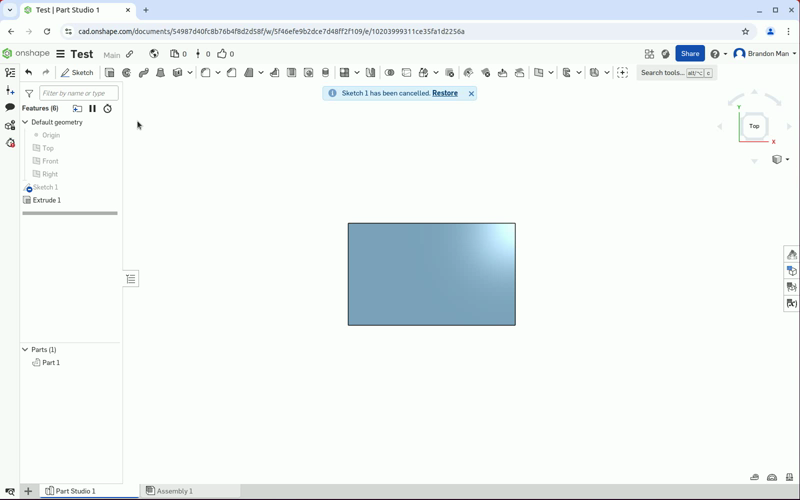
mouse_move(73, 189)
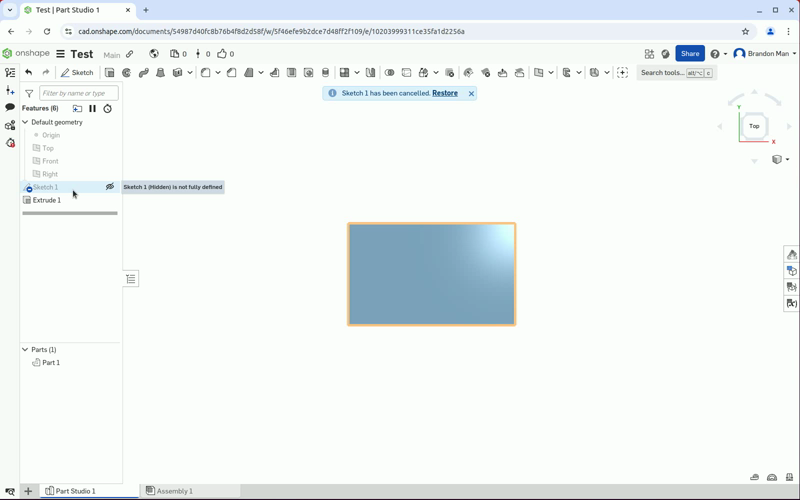
click(73, 189)
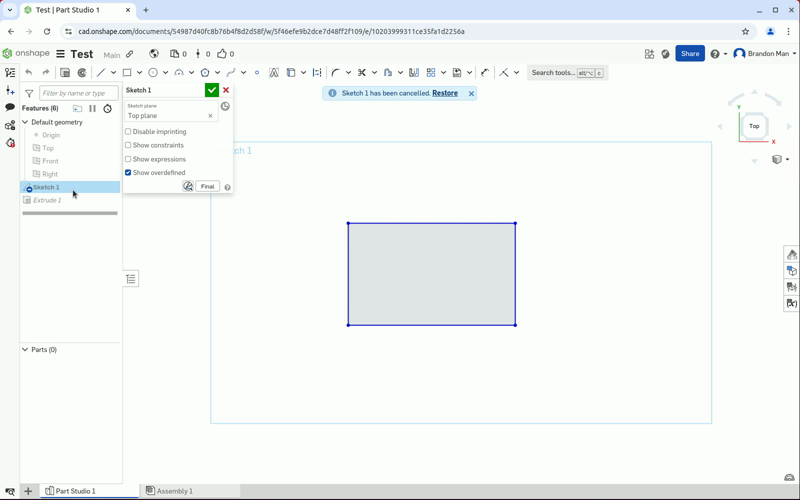
mouse_move(229, 92)
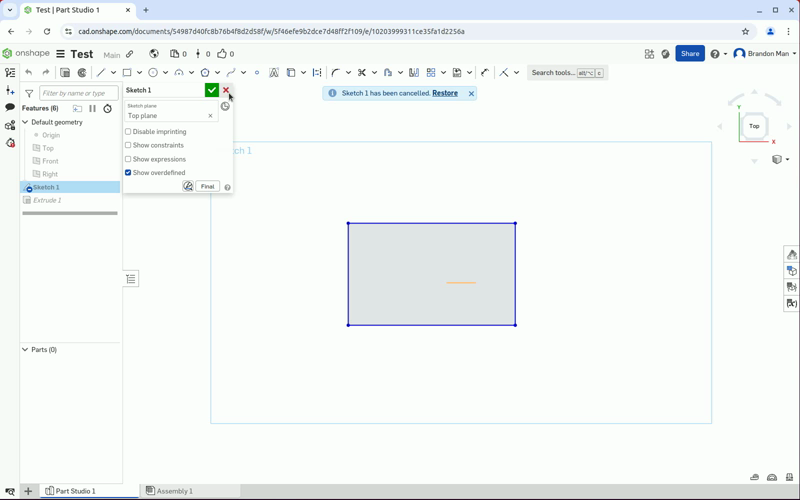
click(229, 92)
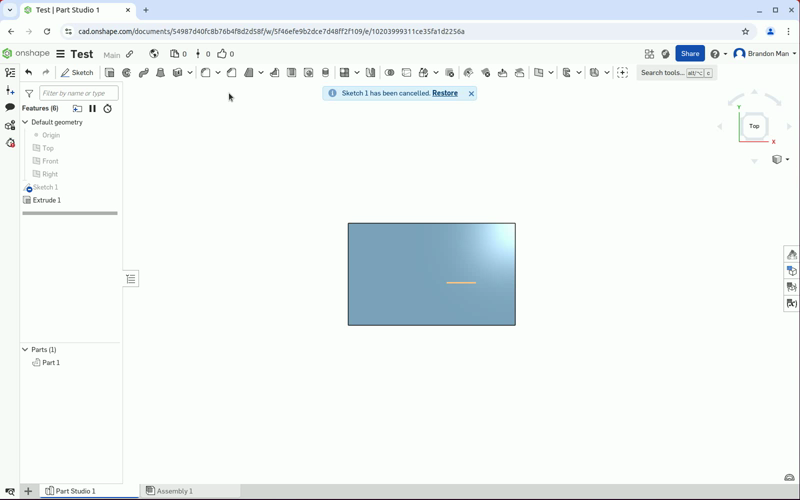
mouse_move(73, 352)
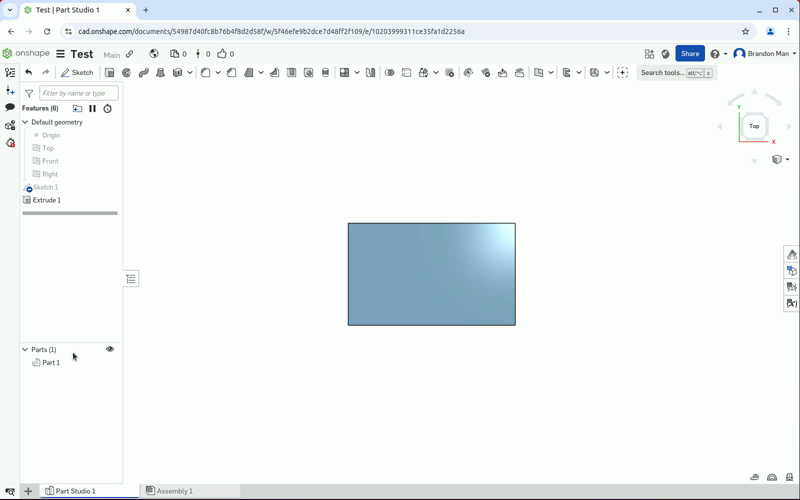
key(y)
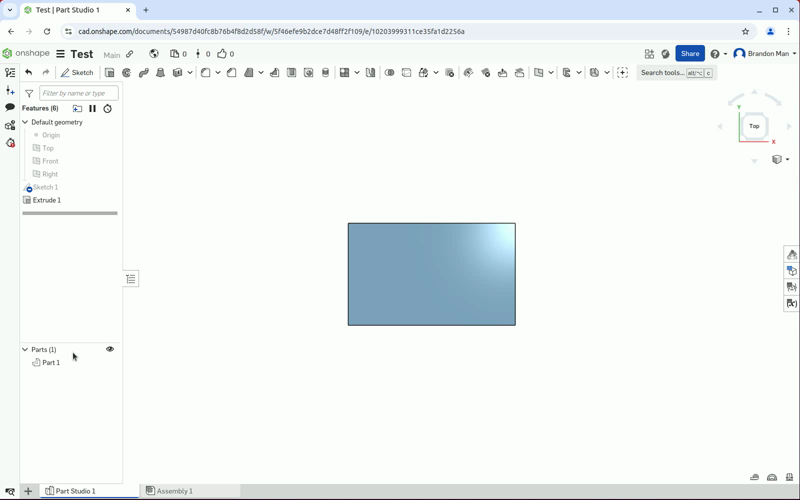
key(shift+p)
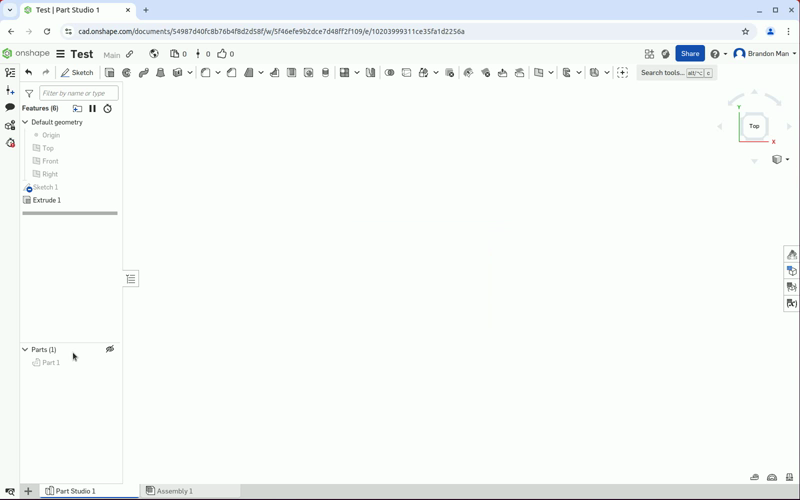
key(space)
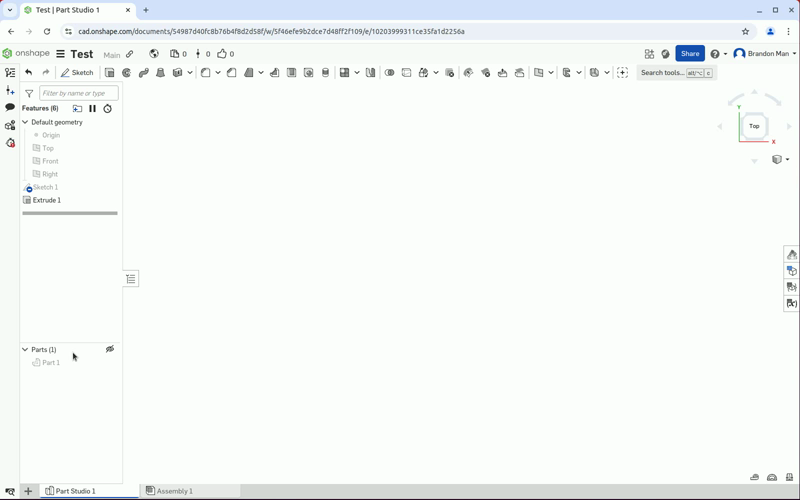
key_down(shift)
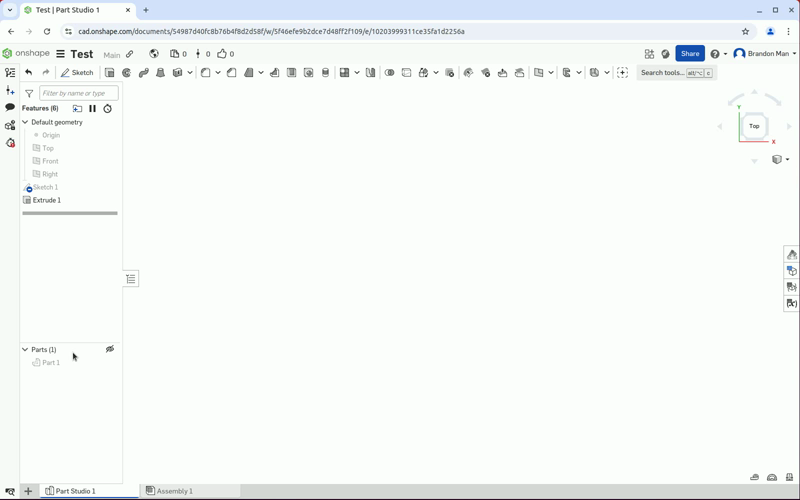
key(up)
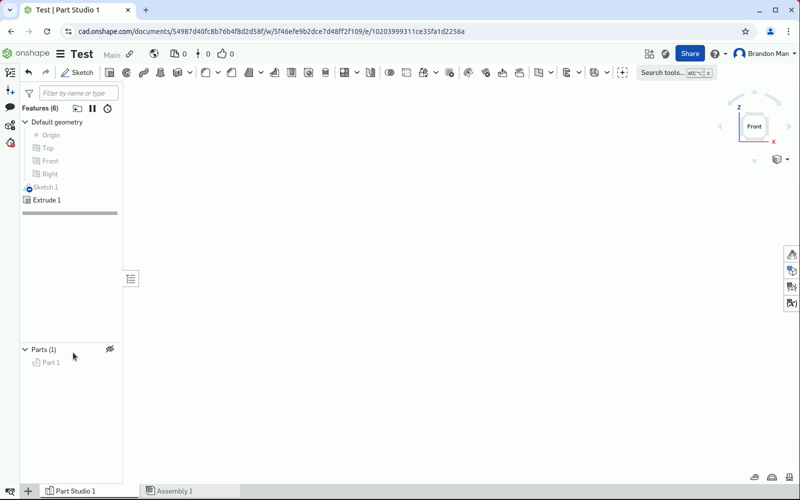
key_up(shift)
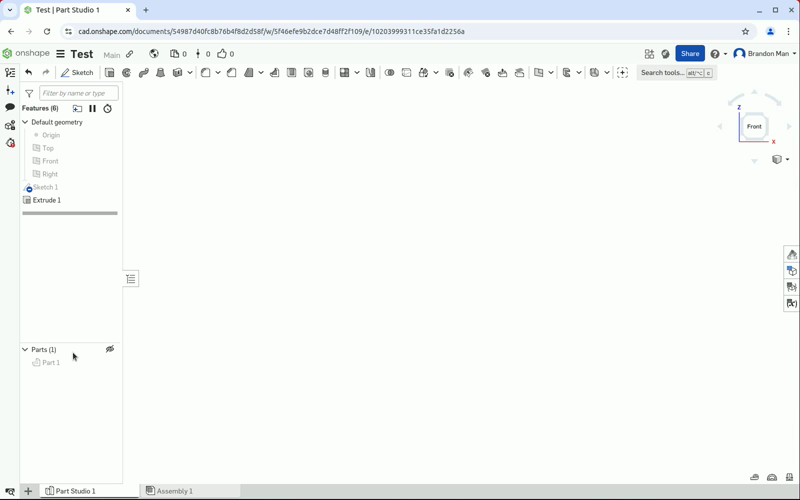
key(space)
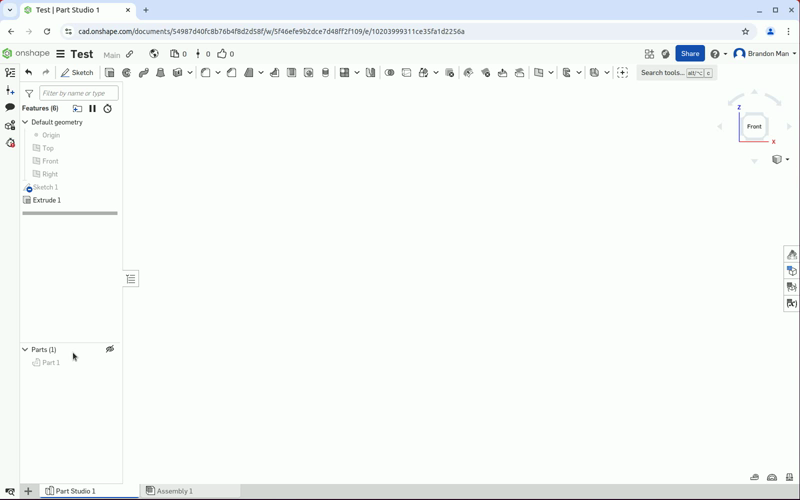
key_down(shift)
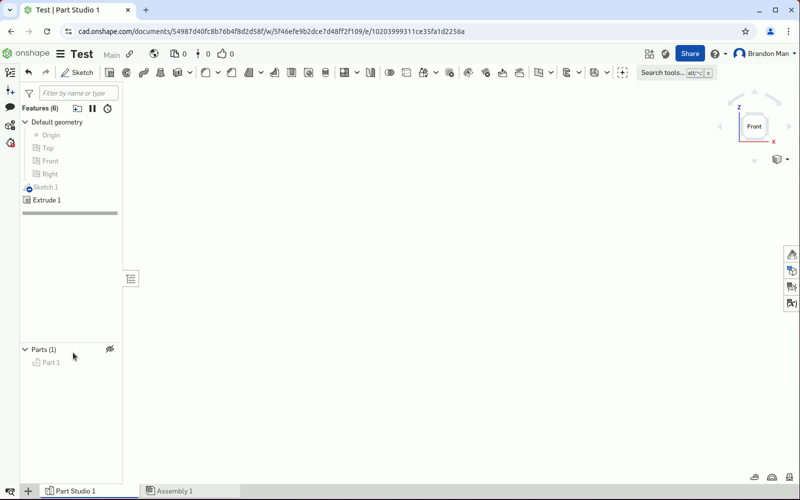
key(left)
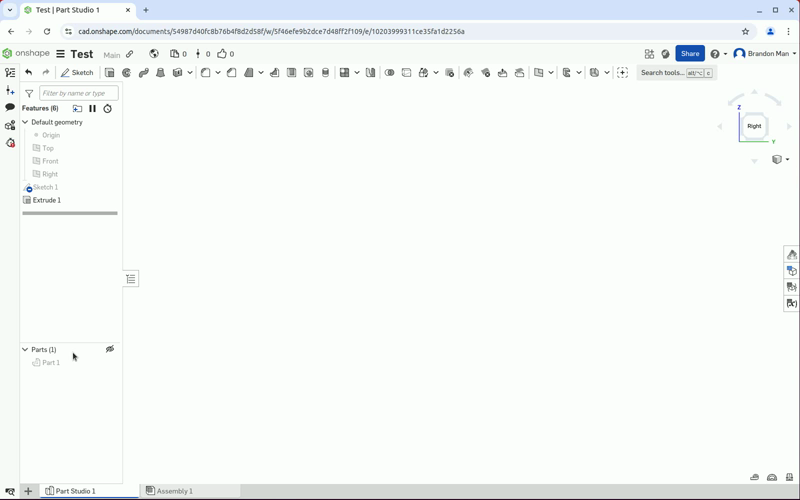
key_up(shift)
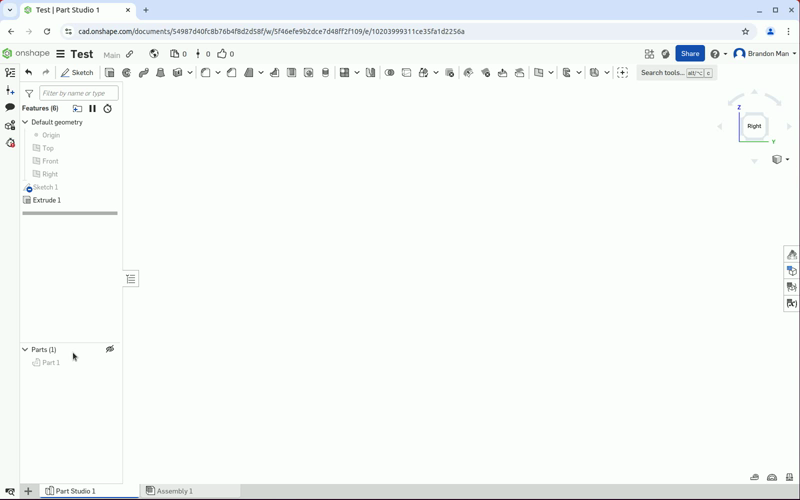
mouse_move(73, 352)
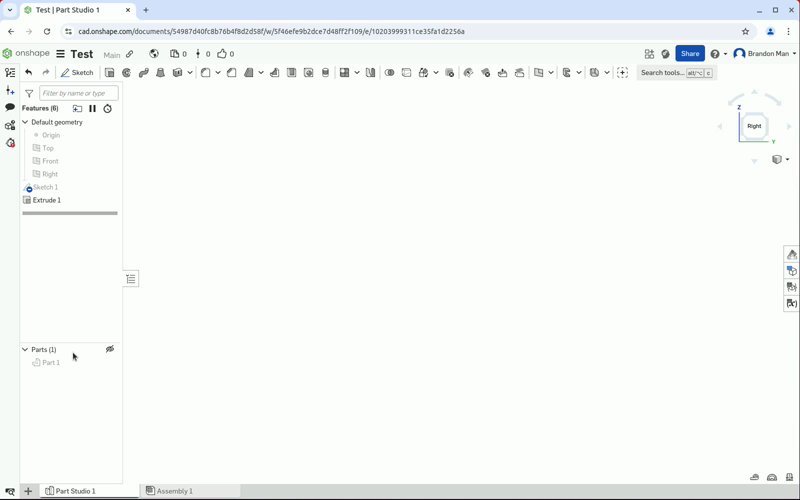
key(shift+y)
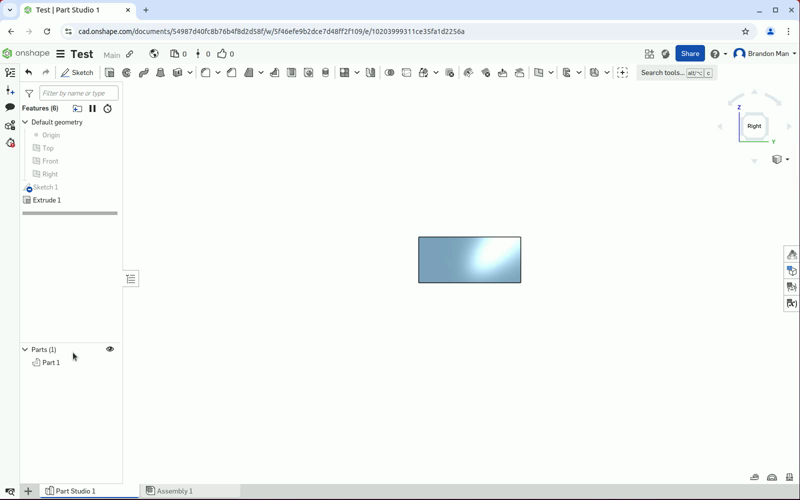
mouse_move(541, 75)
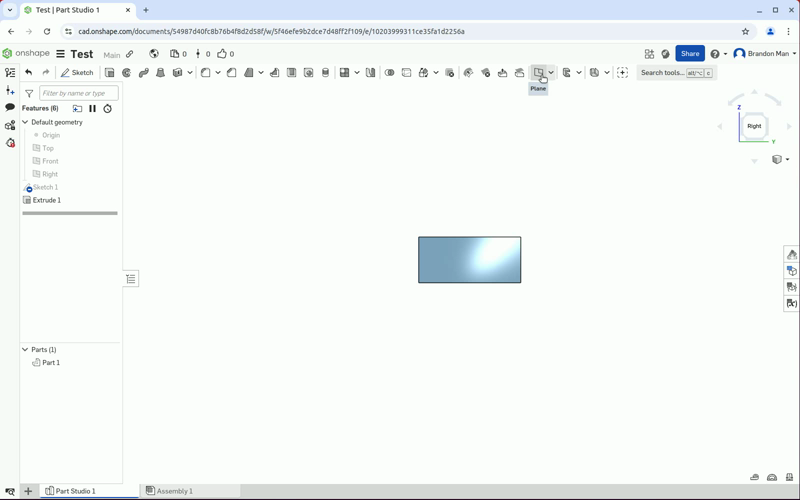
click(541, 75)
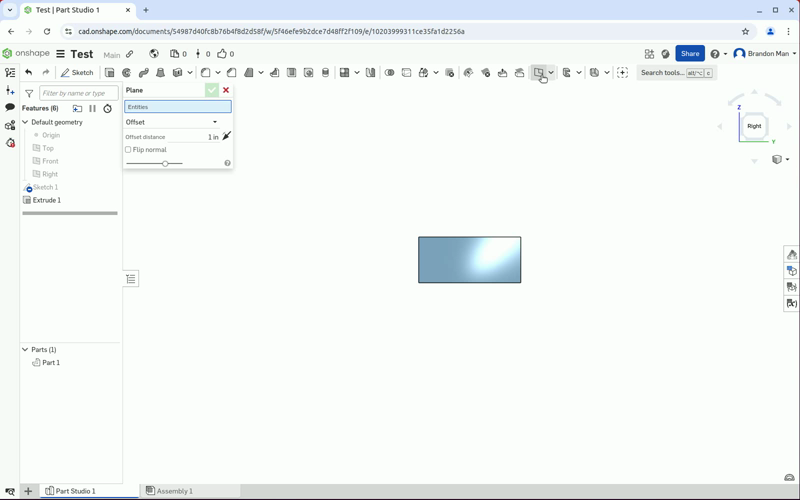
mouse_move(73, 176)
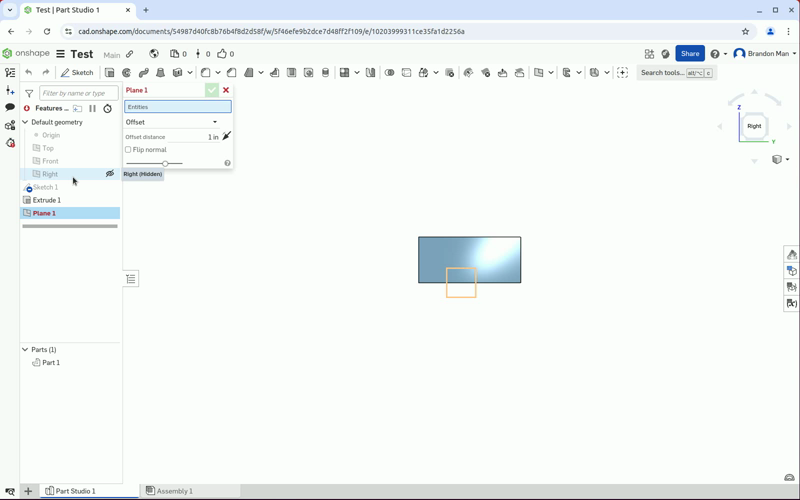
click(73, 176)
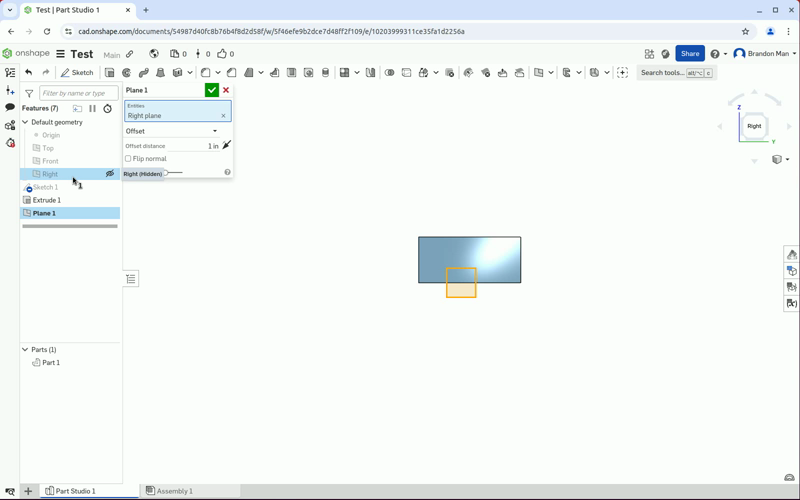
key(tab, 2)
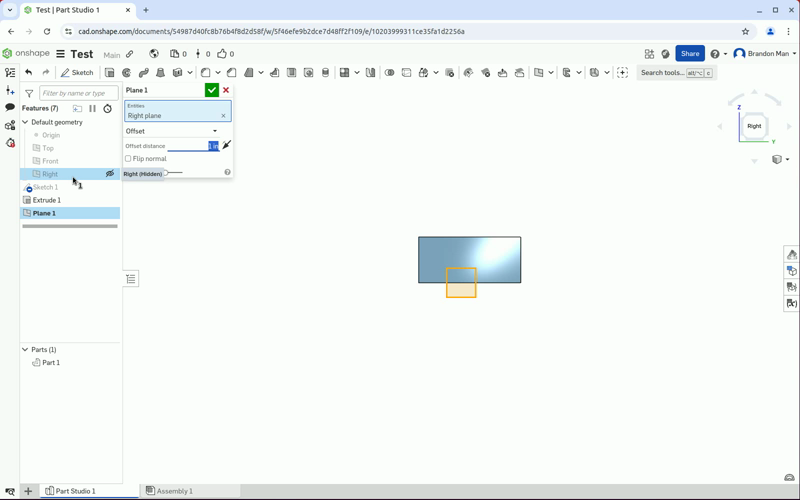
text(11.308)
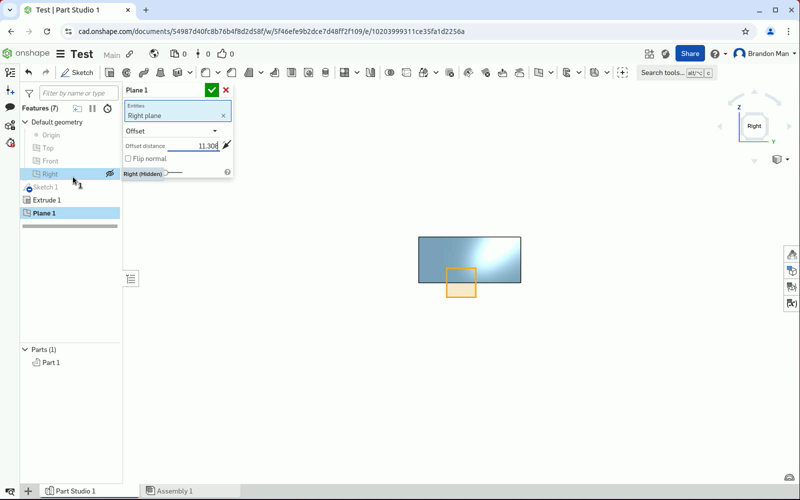
key(enter, 2)
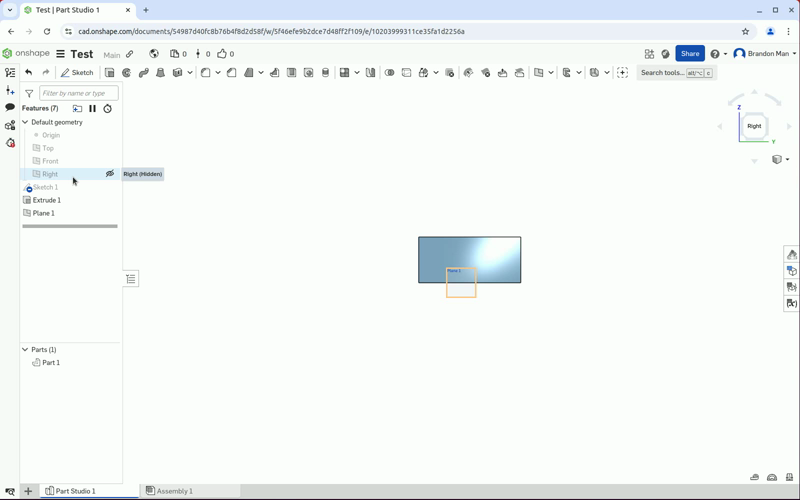
key(shift+s)
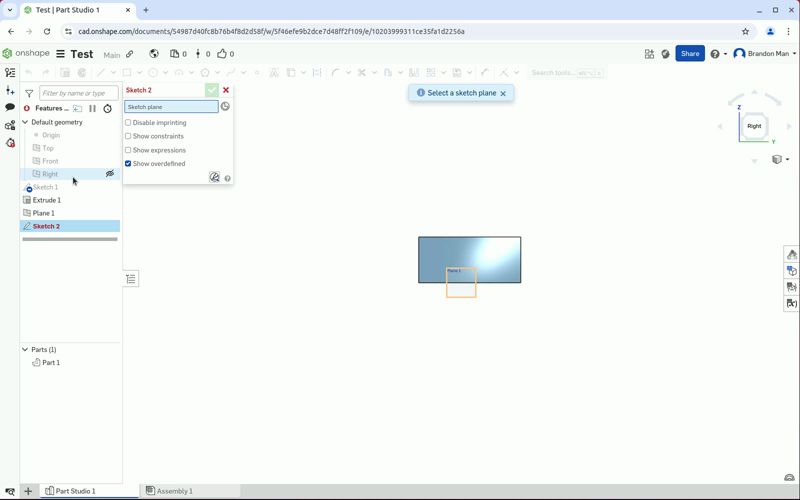
mouse_move(73, 215)
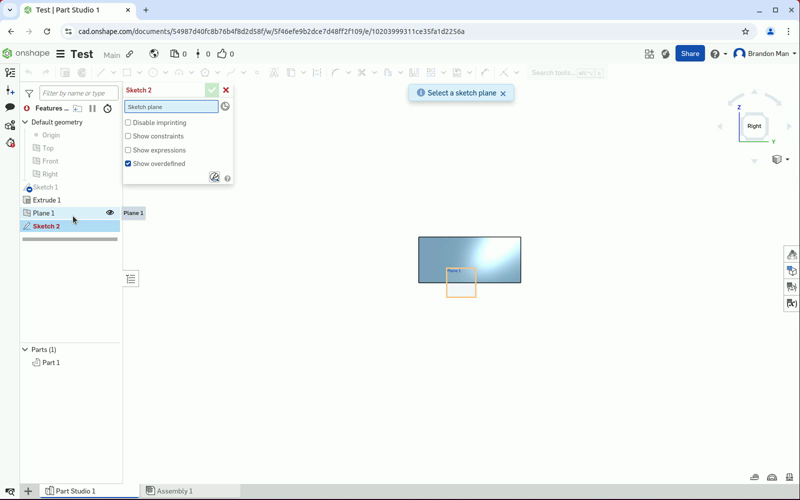
click(73, 215)
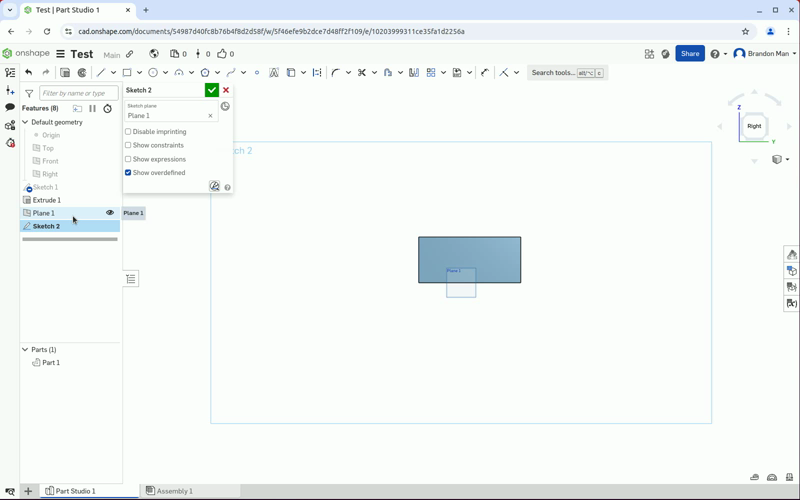
mouse_move(73, 352)
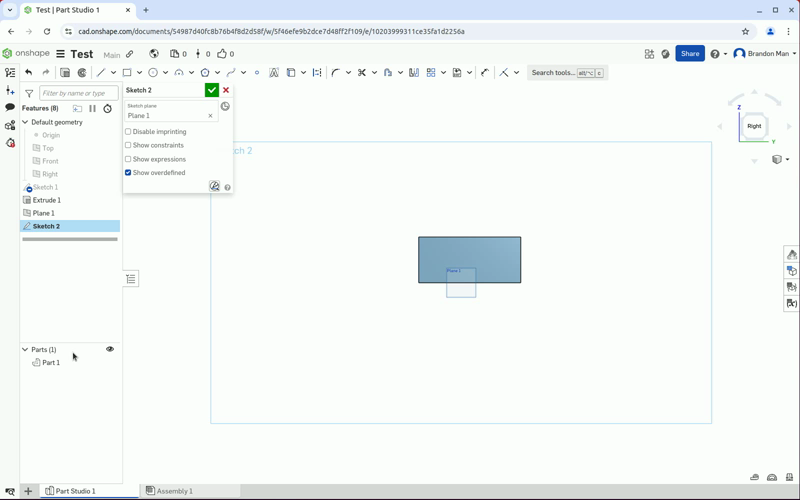
key(y)
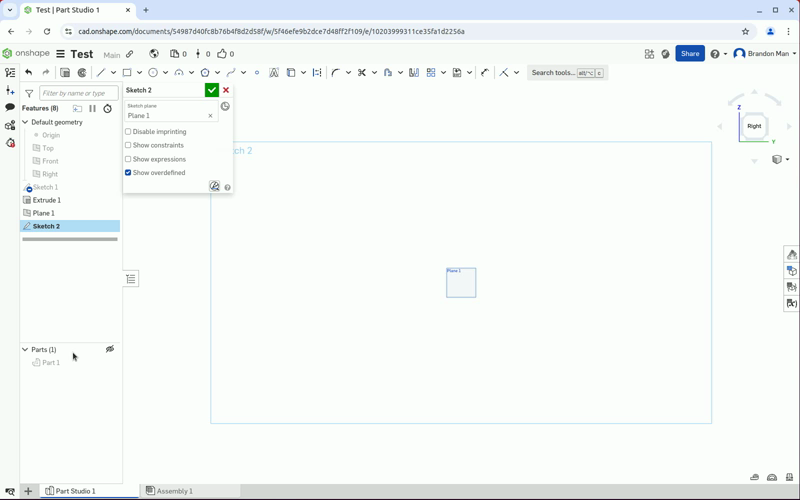
key(c)
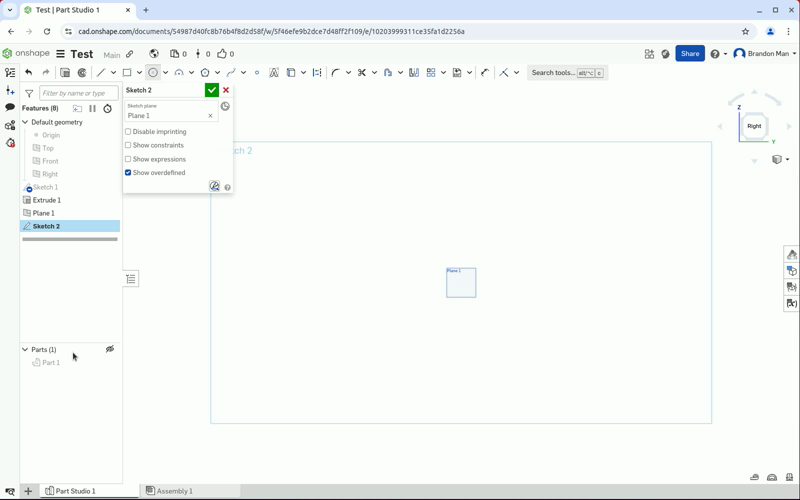
key_down(shift)
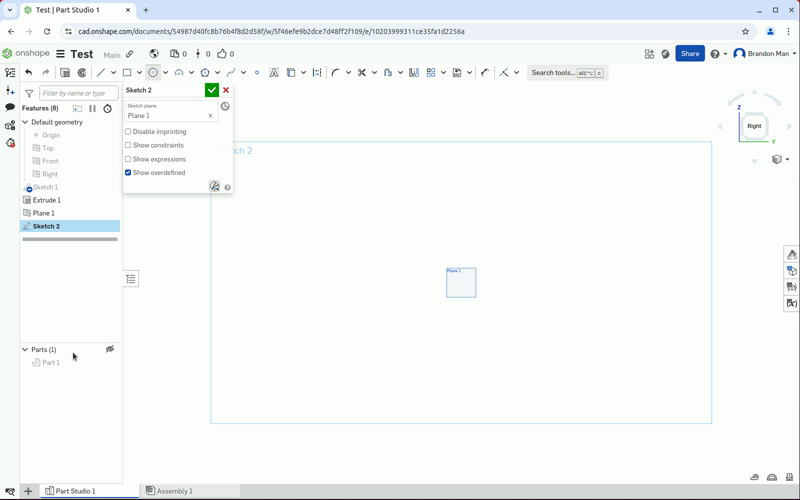
mouse_move(470, 258)
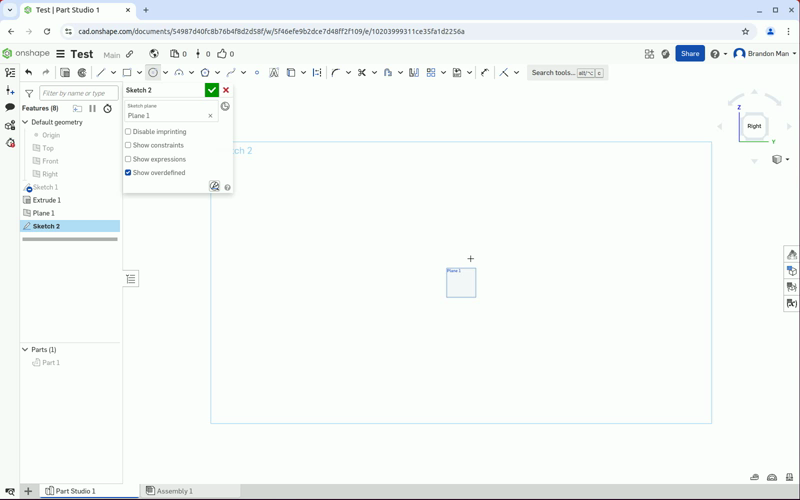
click(470, 258)
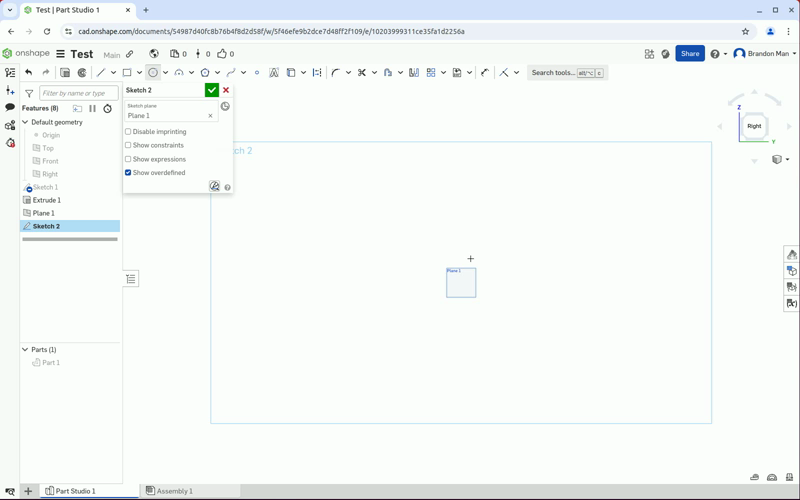
key_up(shift)
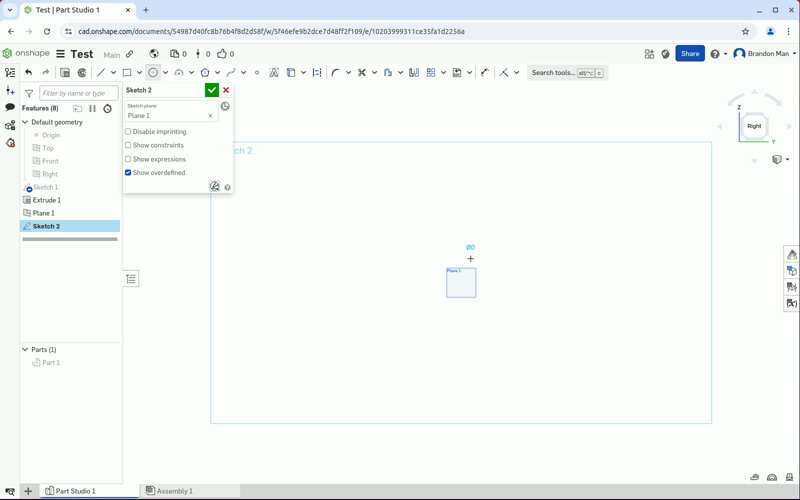
mouse_move(483, 258)
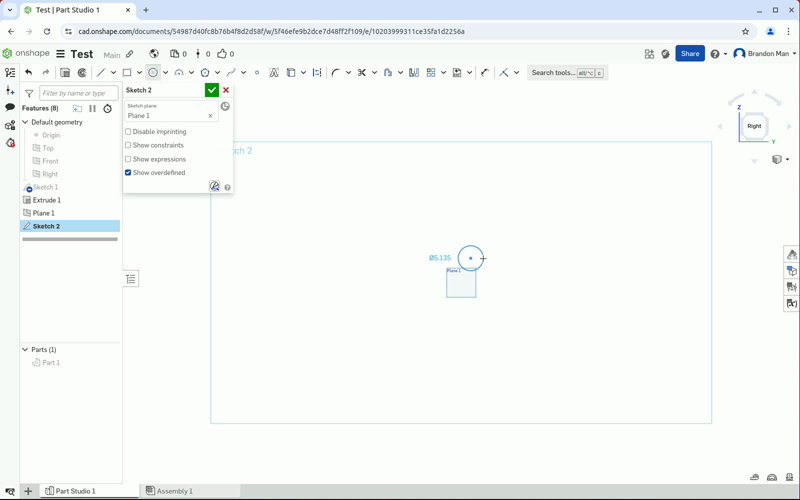
click(483, 258)
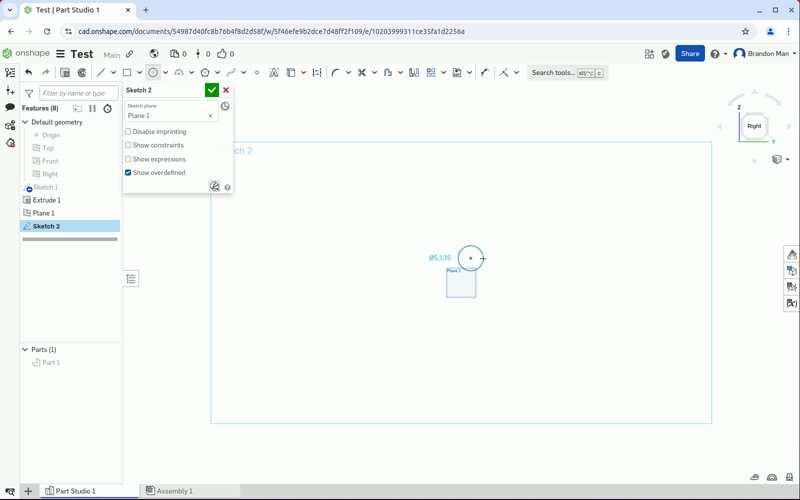
key(esc)
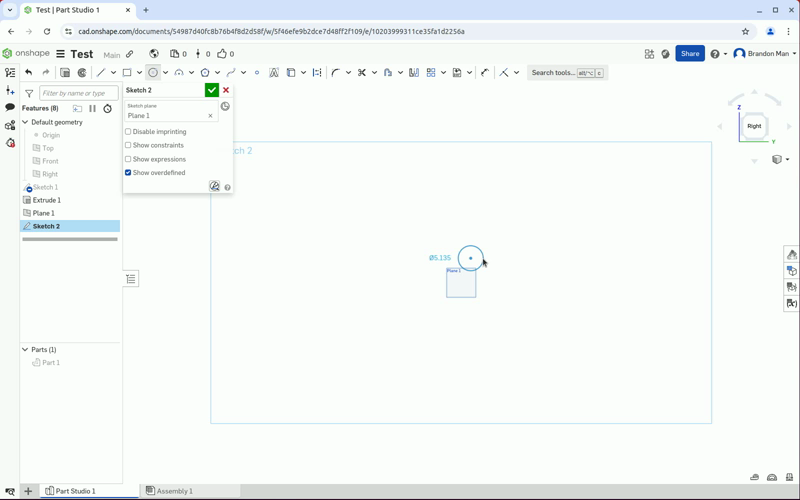
mouse_move(470, 249)
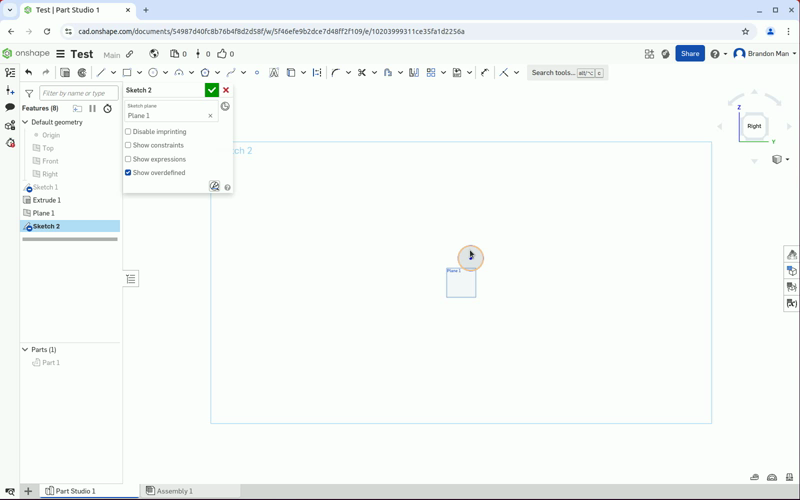
scroll(6)
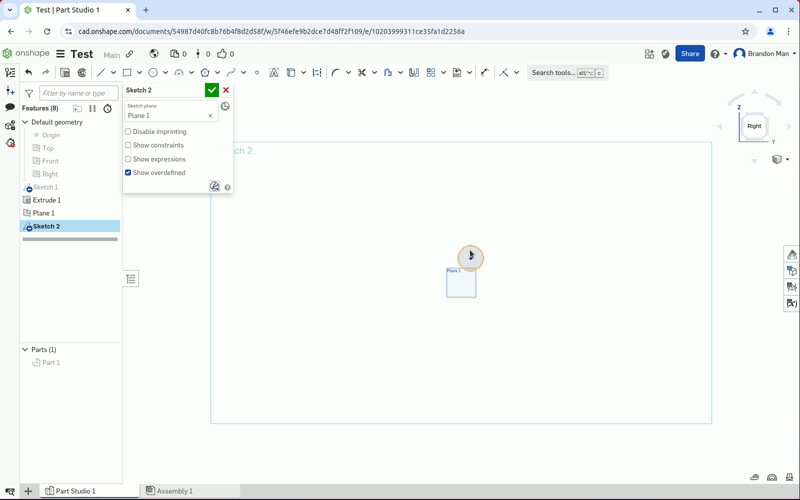
scroll(6)
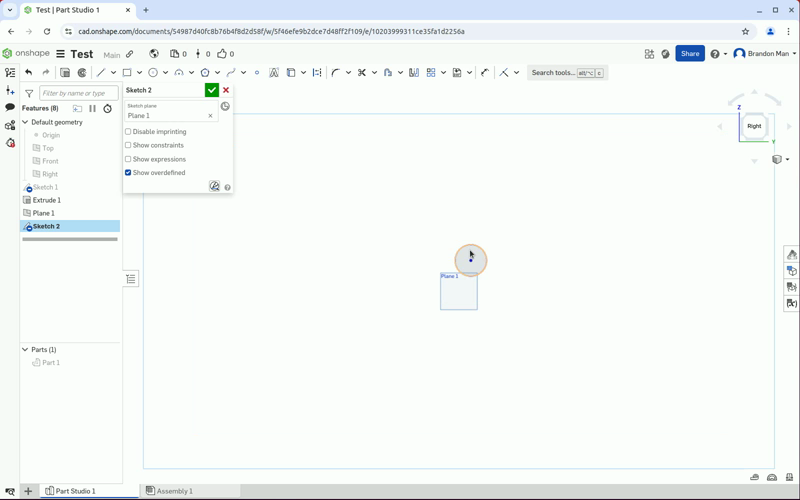
scroll(6)
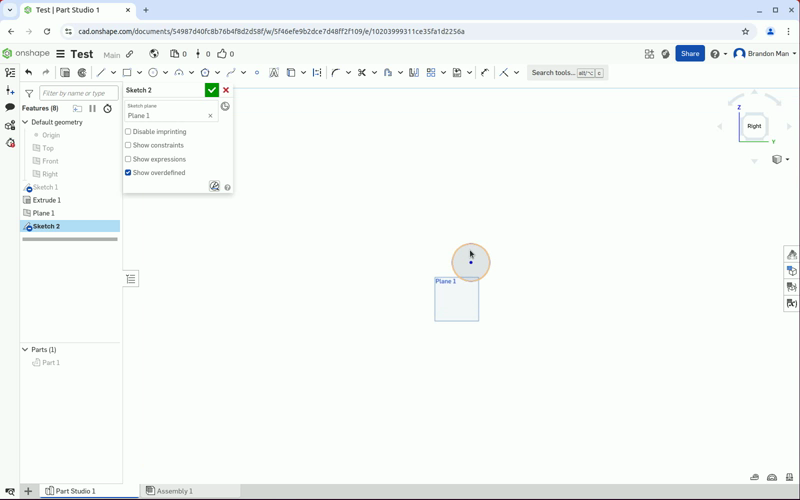
scroll(6)
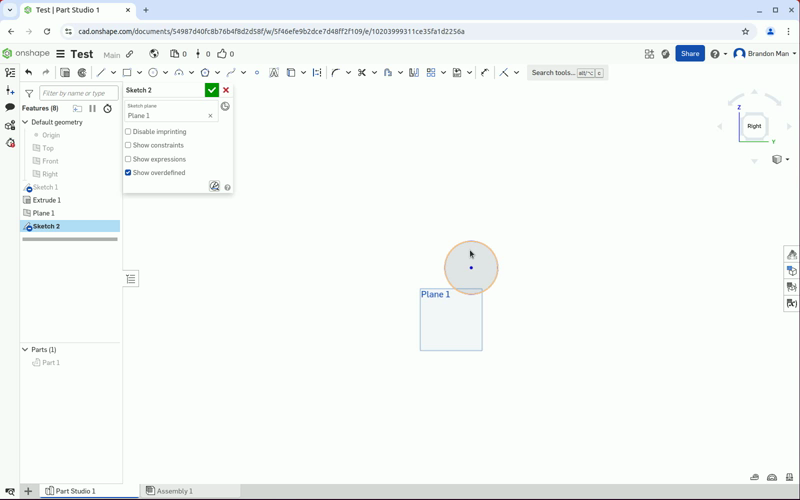
scroll(6)
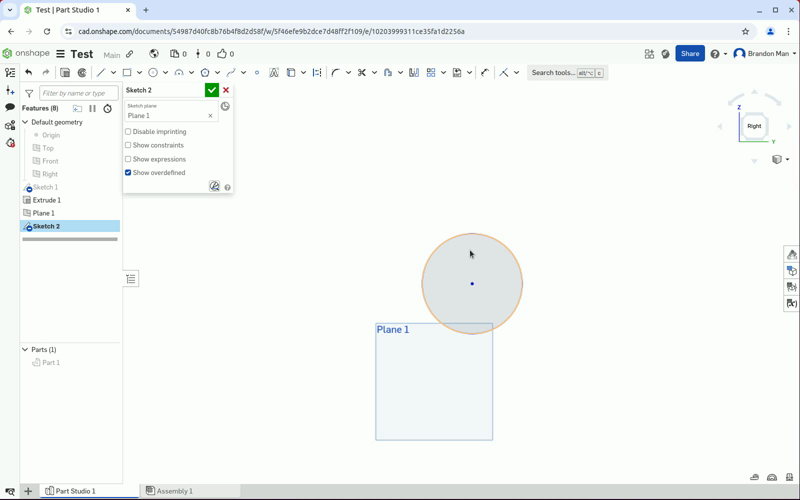
scroll(6)
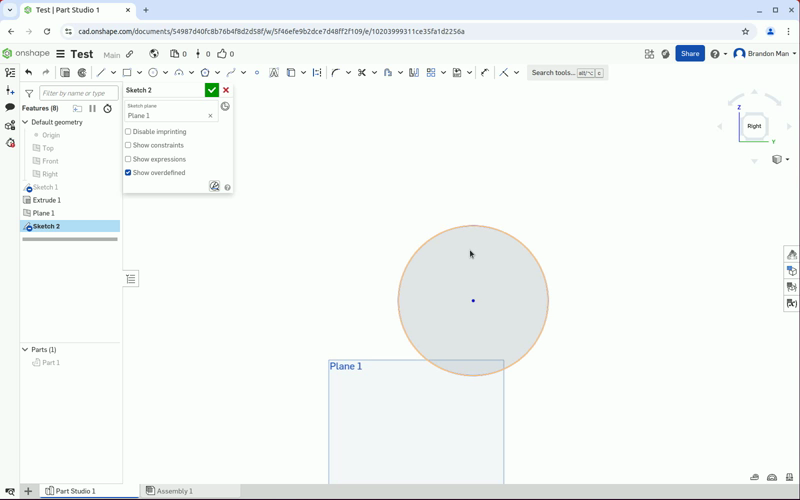
scroll(6)
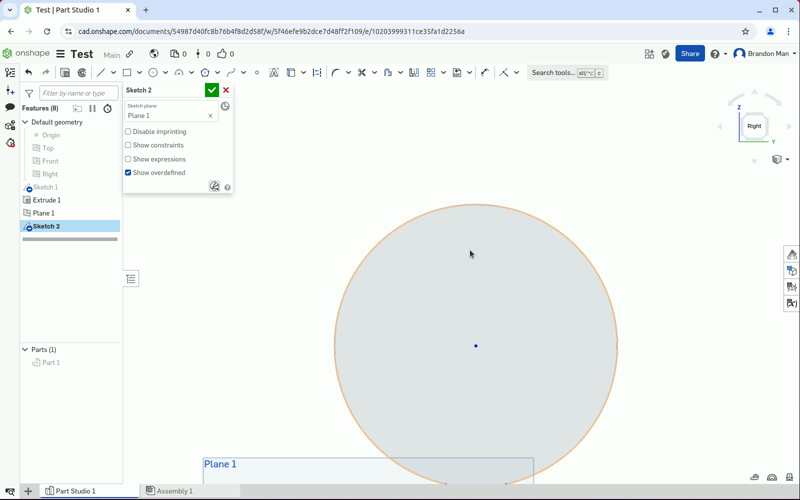
click(470, 249)
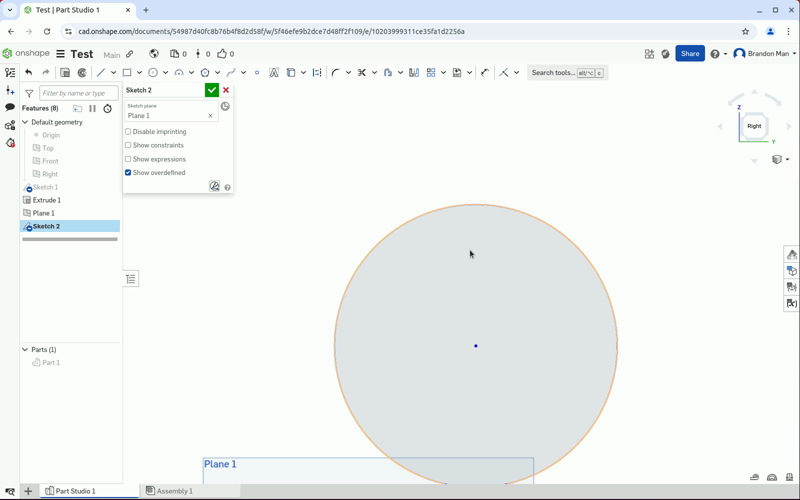
scroll(-6)
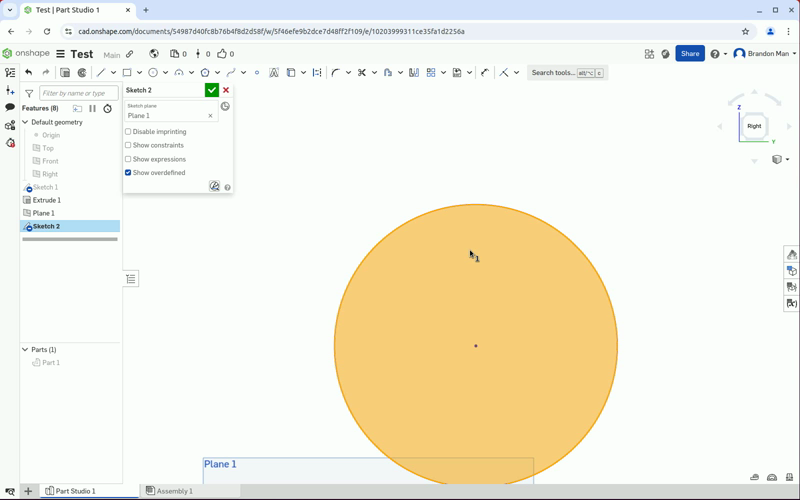
scroll(-6)
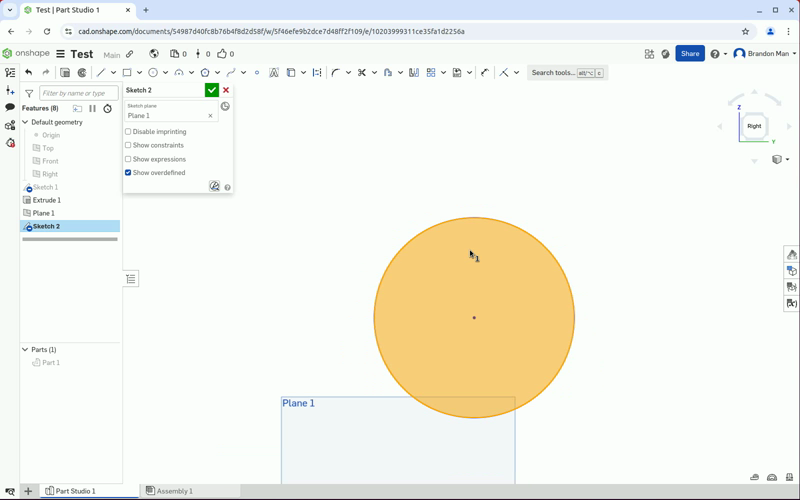
scroll(-6)
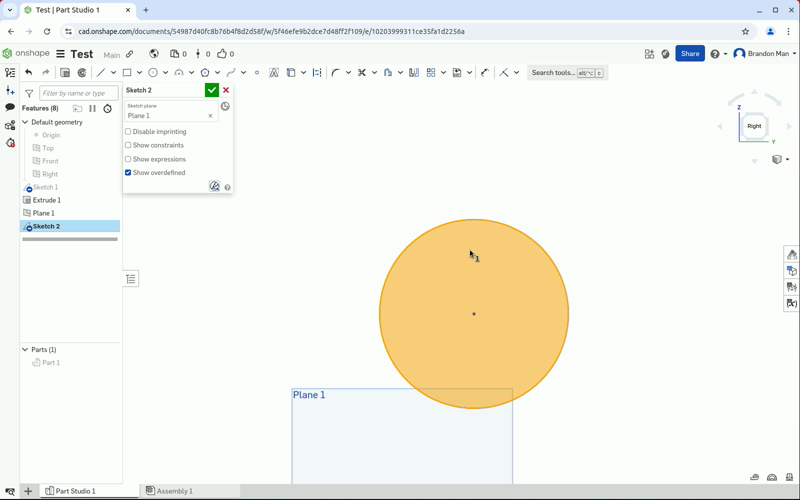
scroll(-6)
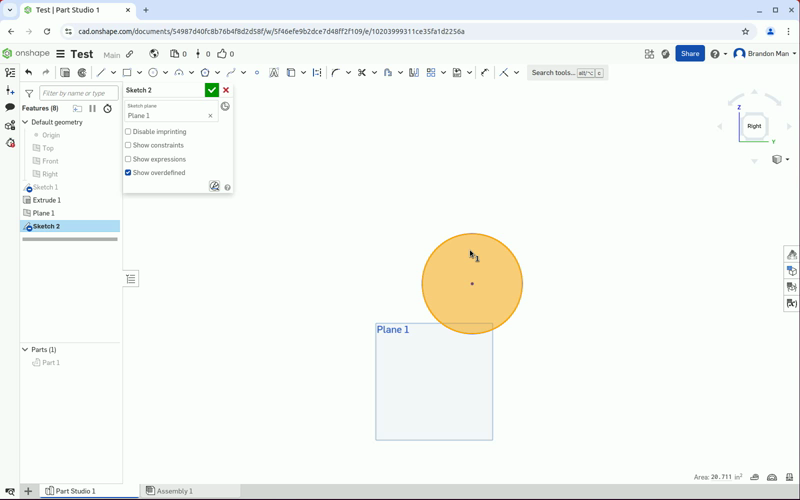
scroll(-6)
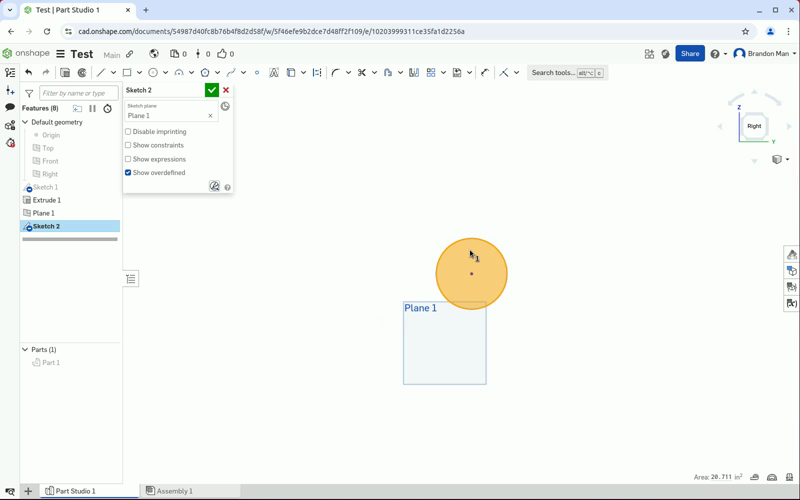
scroll(-6)
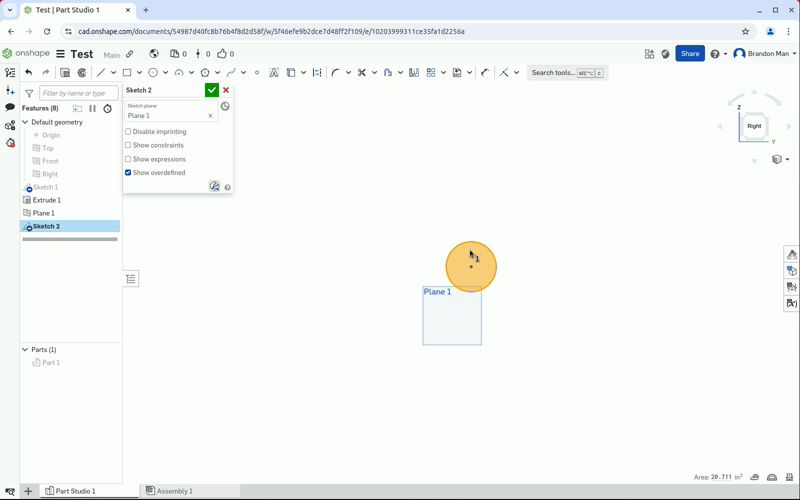
scroll(-6)
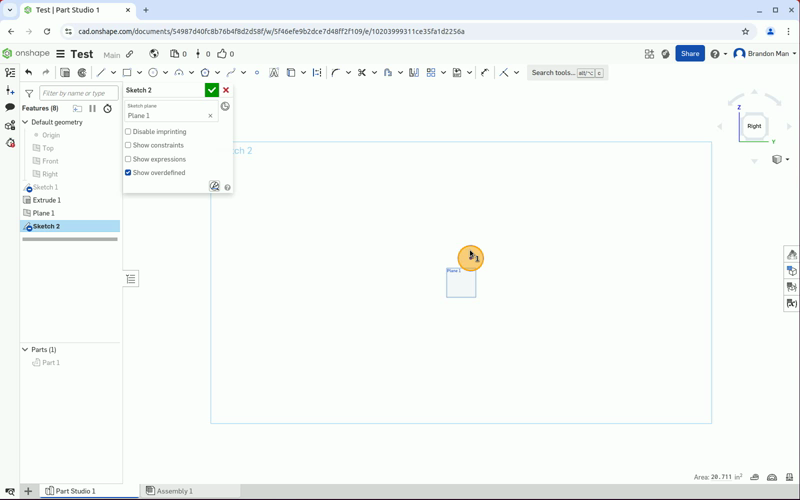
mouse_move(73, 352)
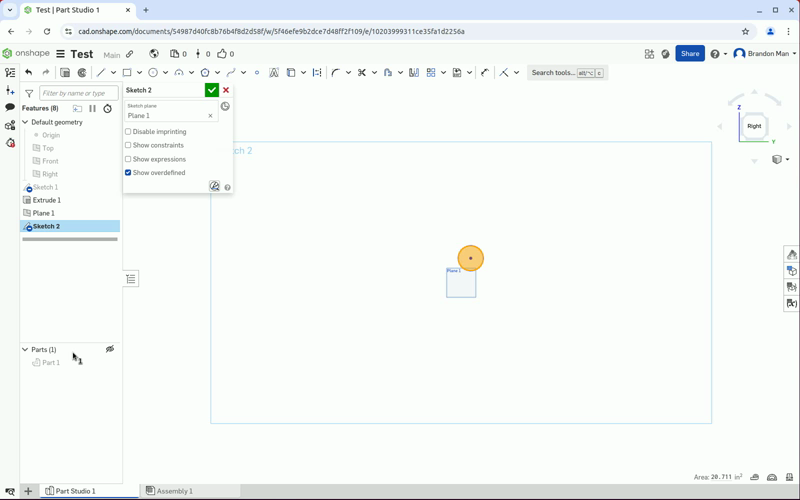
key(shift+y)
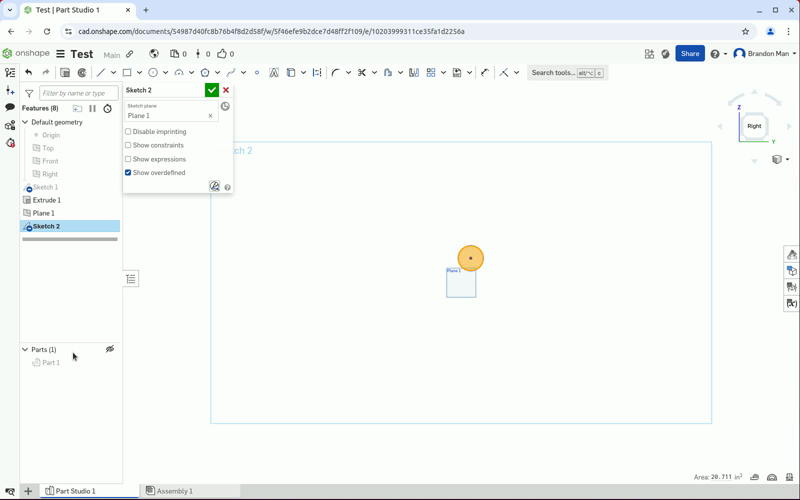
key(shift+e)
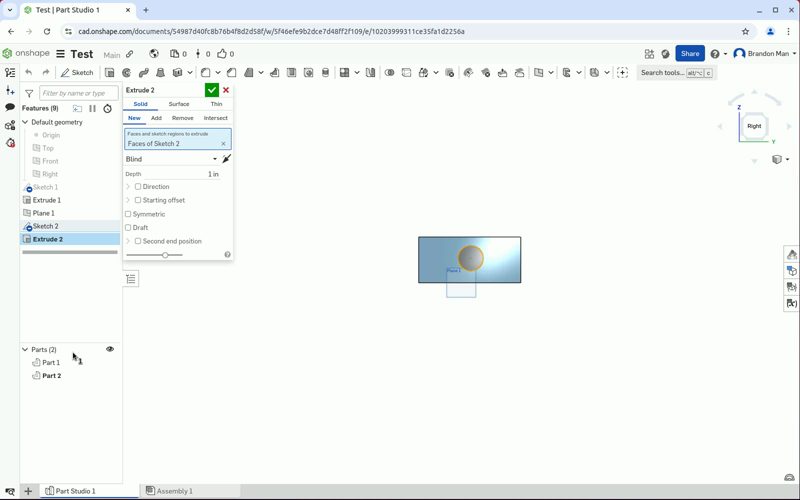
mouse_move(143, 106)
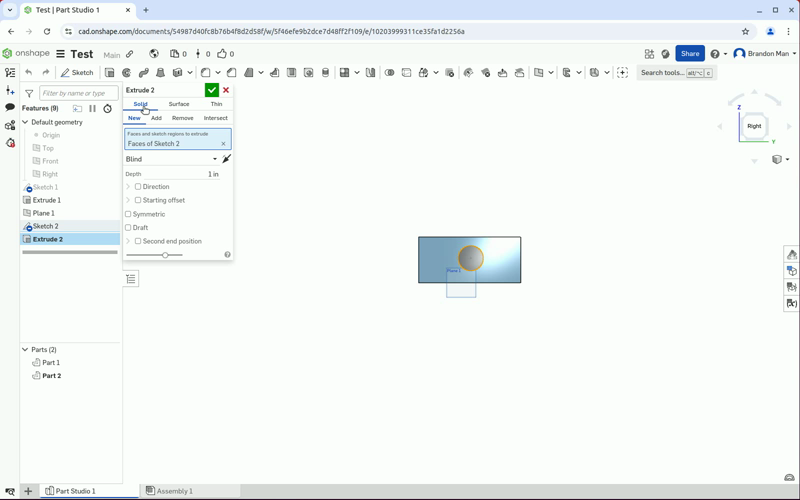
click(143, 106)
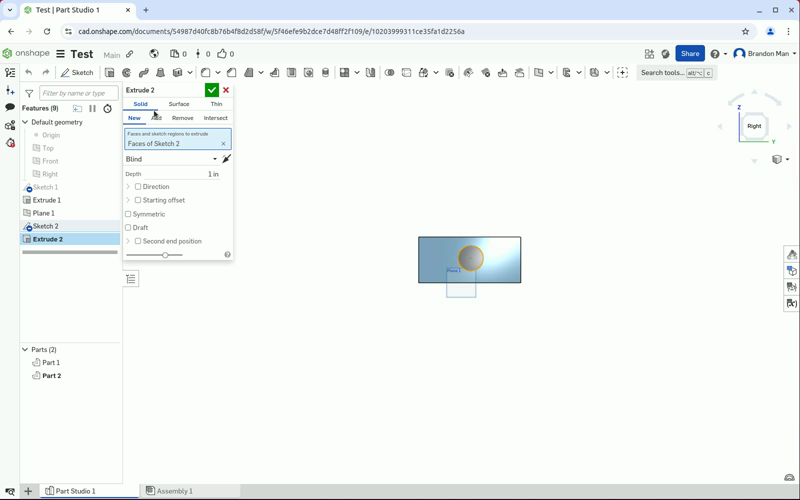
mouse_move(186, 120)
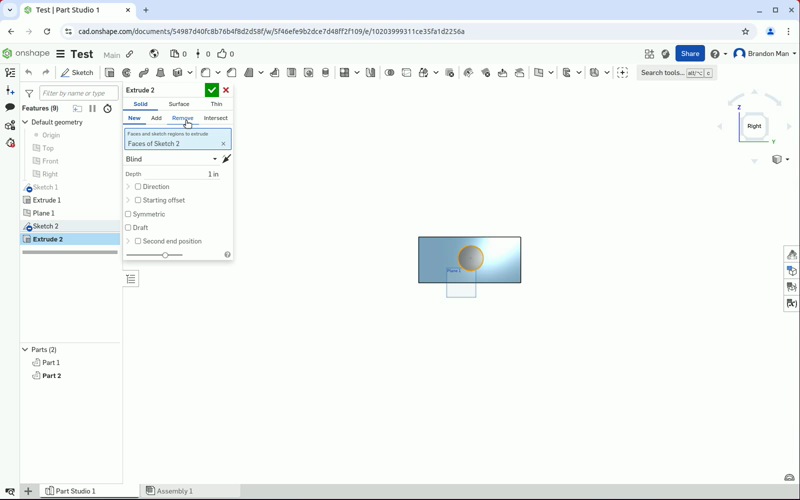
click(186, 120)
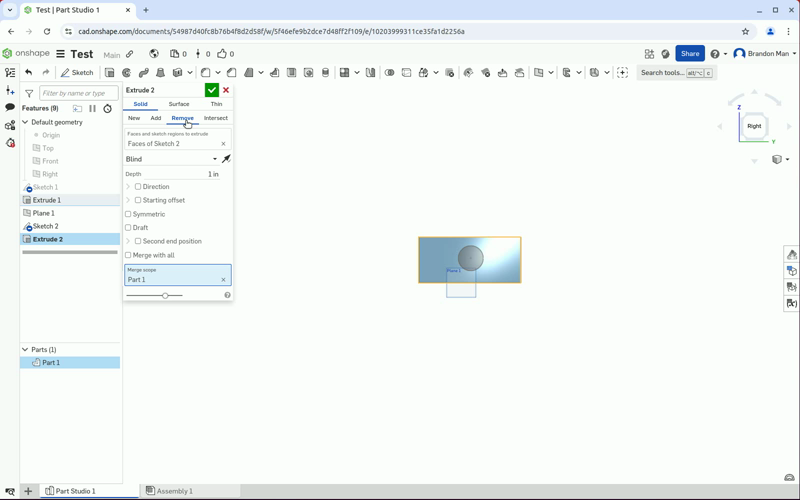
key(tab, 4)
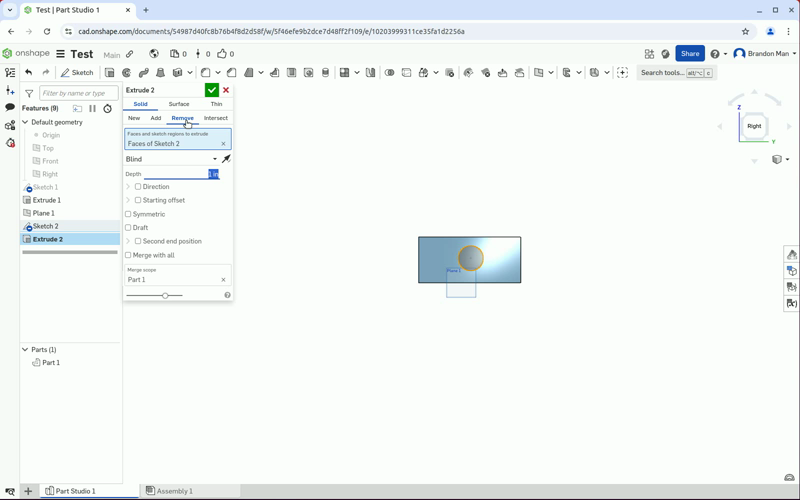
text(4.574)
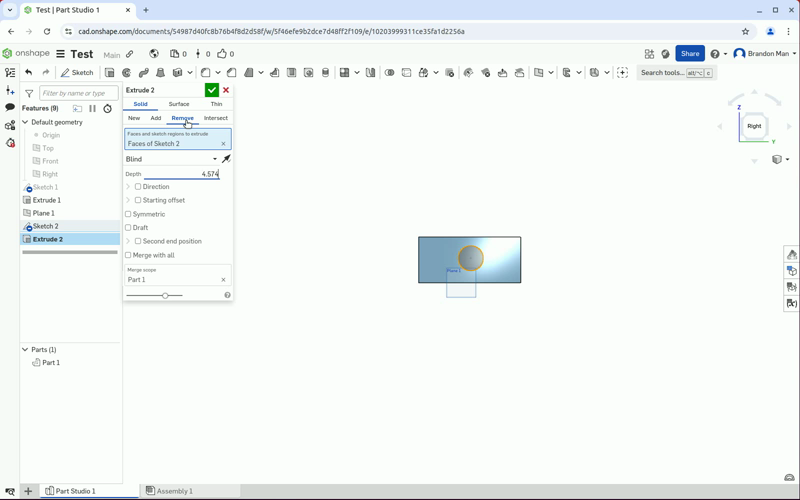
key(tab, 6)
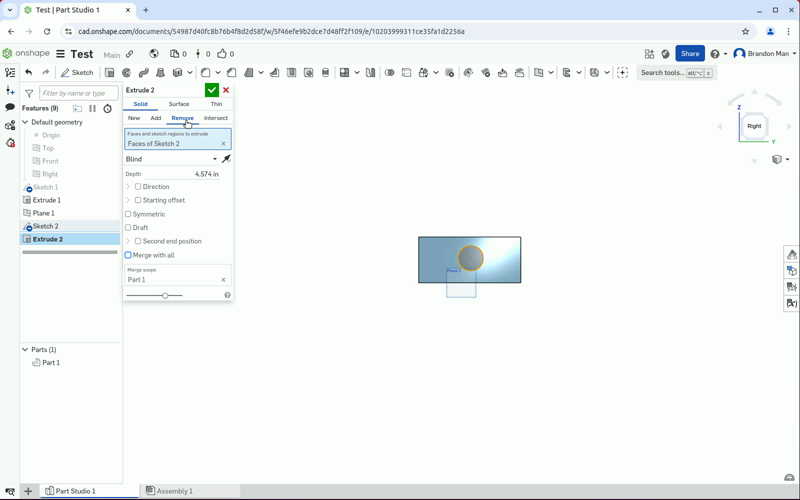
key(space)
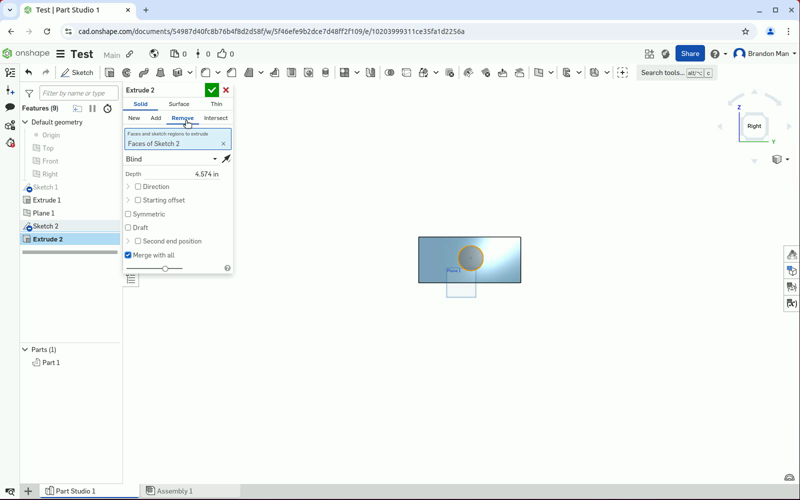
key(enter)
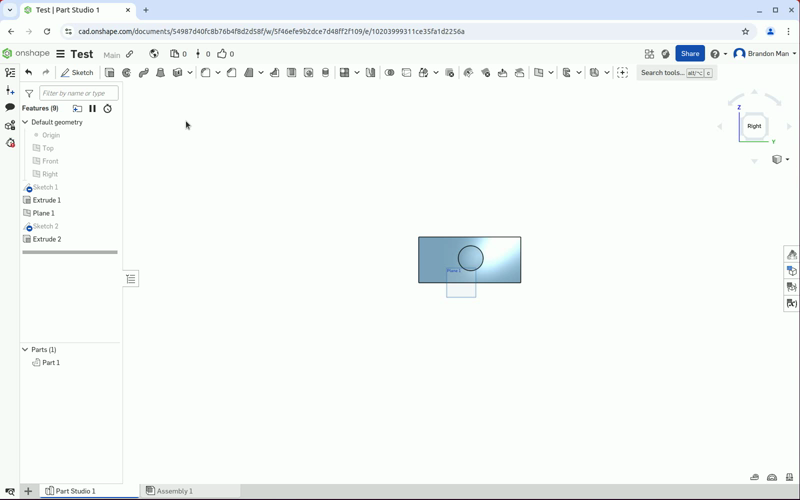
key(shift+h)
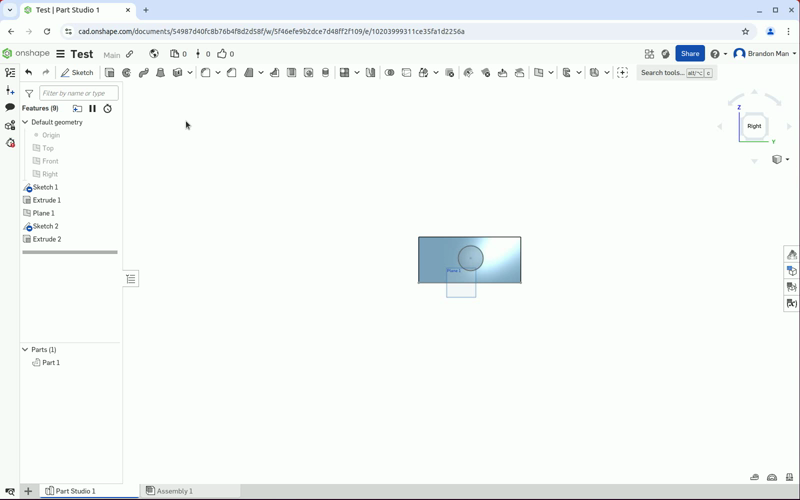
key(shift+h)
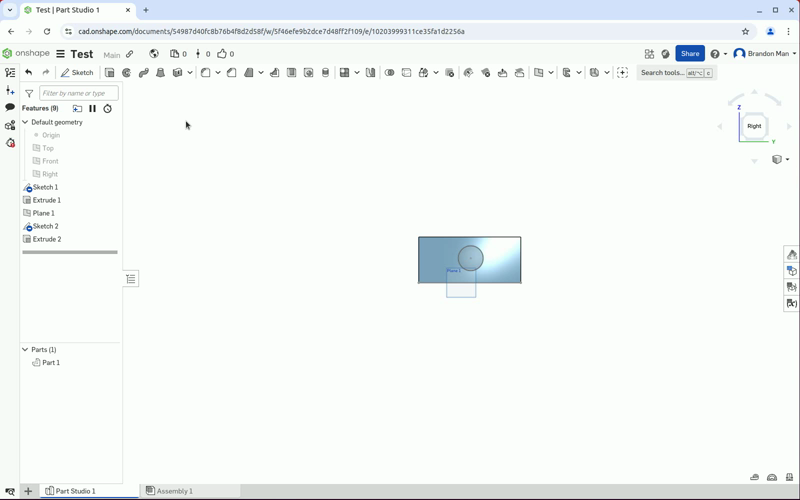
key(shift+7)
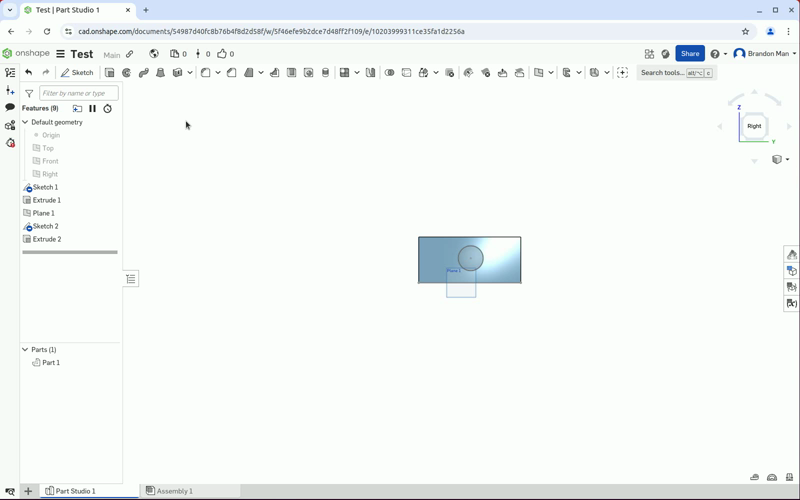
key(right, 2)
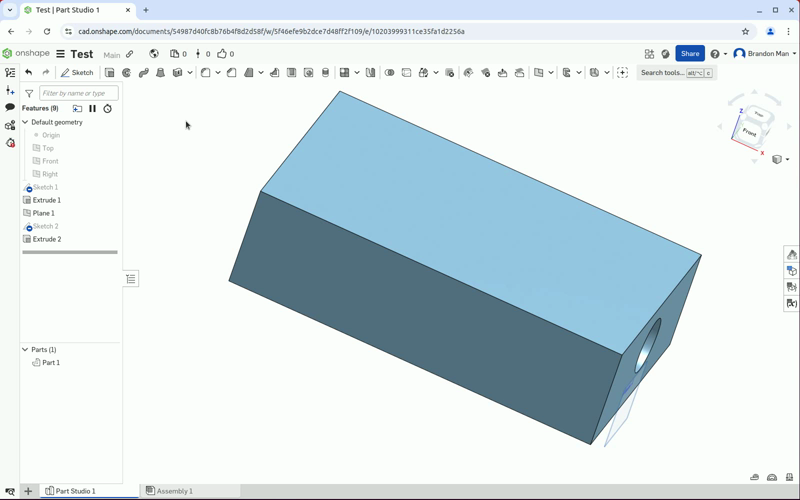
key(down, 2)
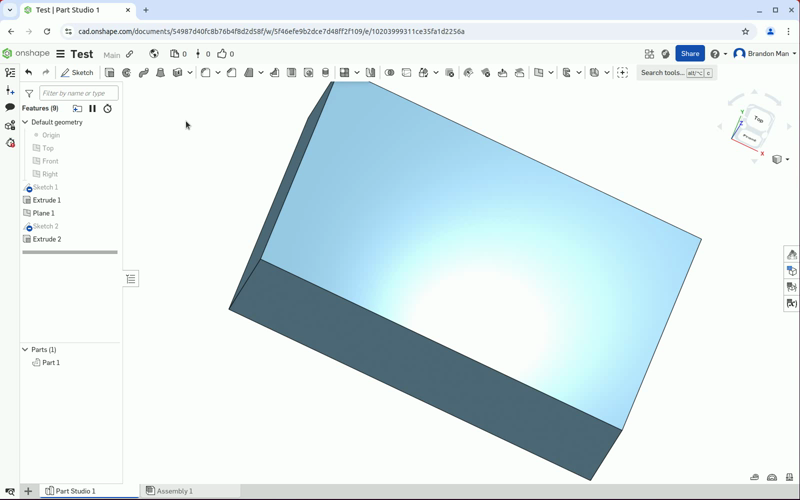
key(up, 2)
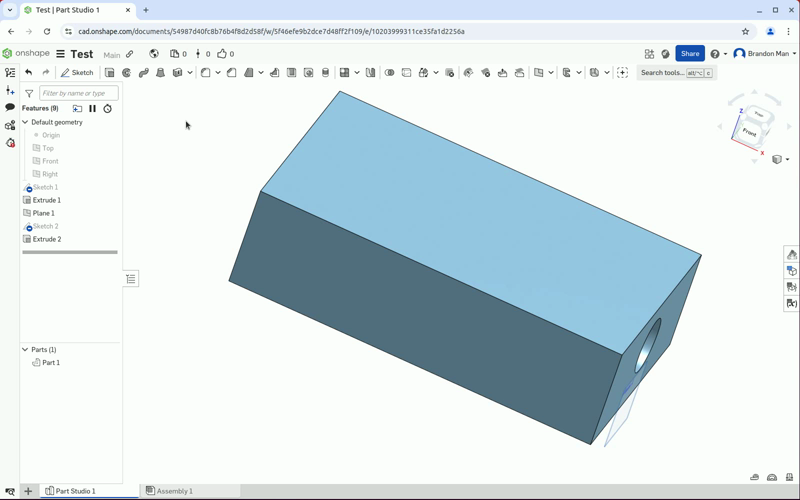
key(left, 2)
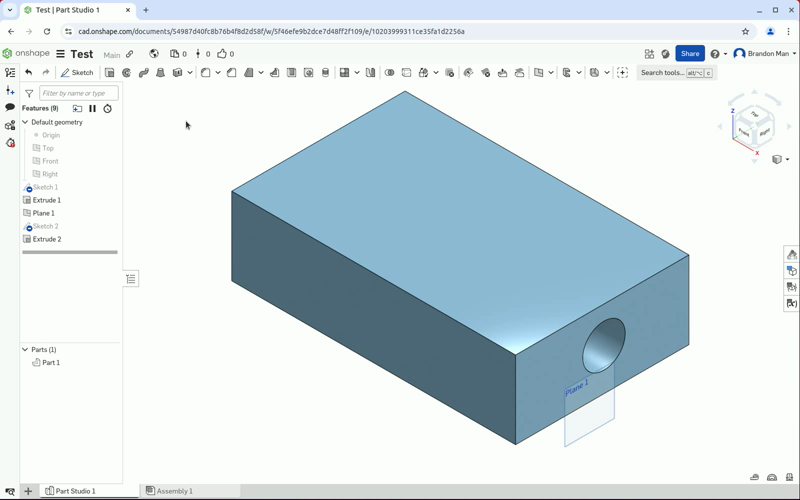
mouse_move(73, 189)
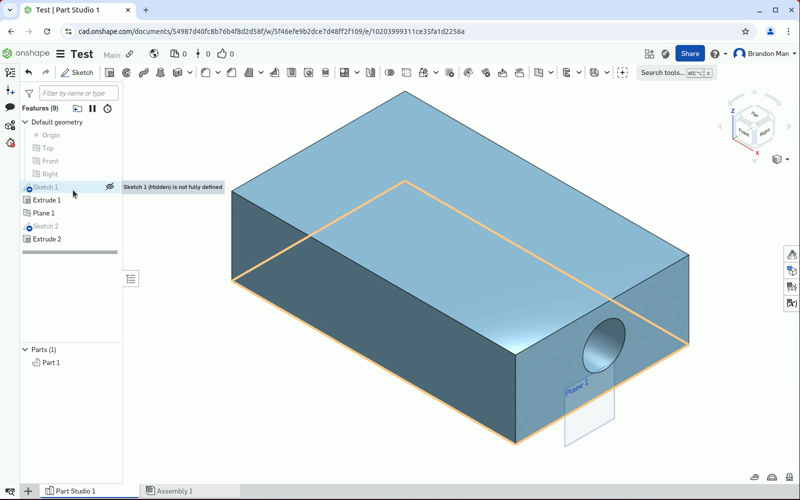
click(73, 189)